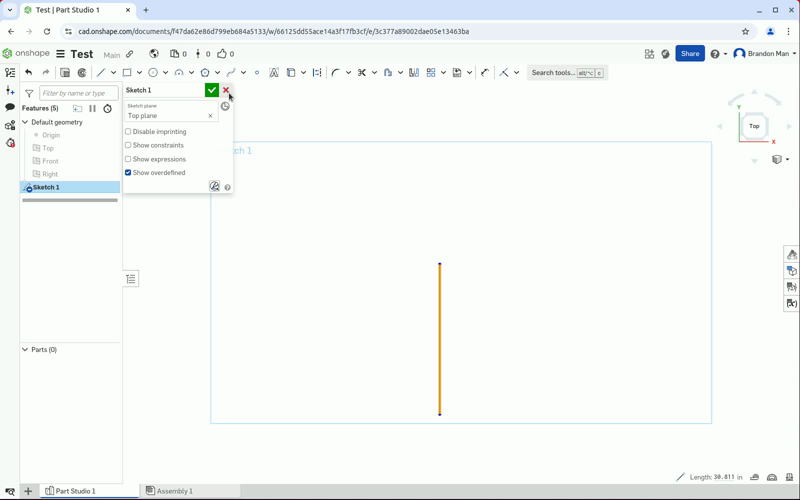
key(shift+h)
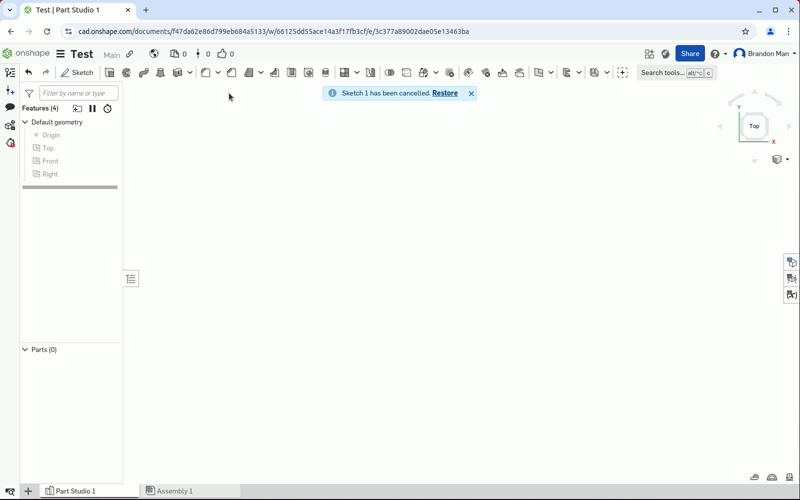
mouse_move(73, 352)
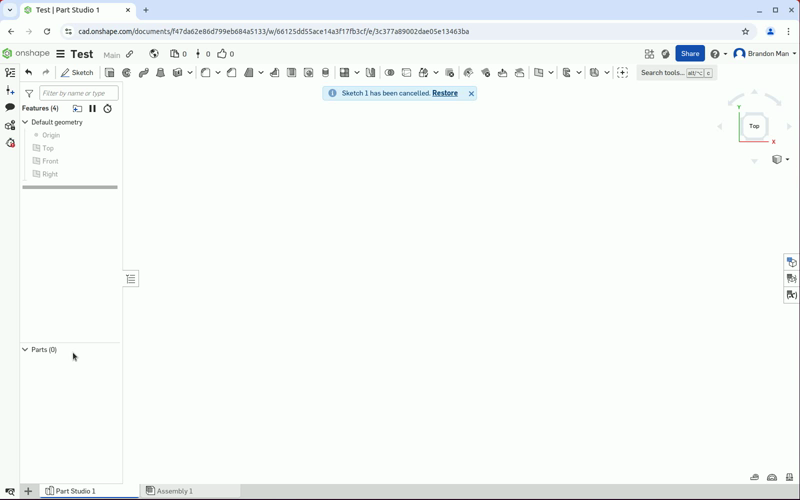
key(y)
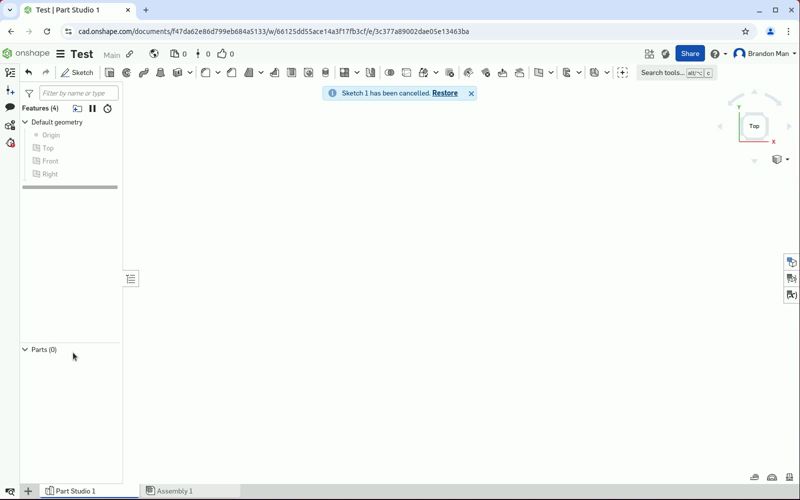
key(shift+p)
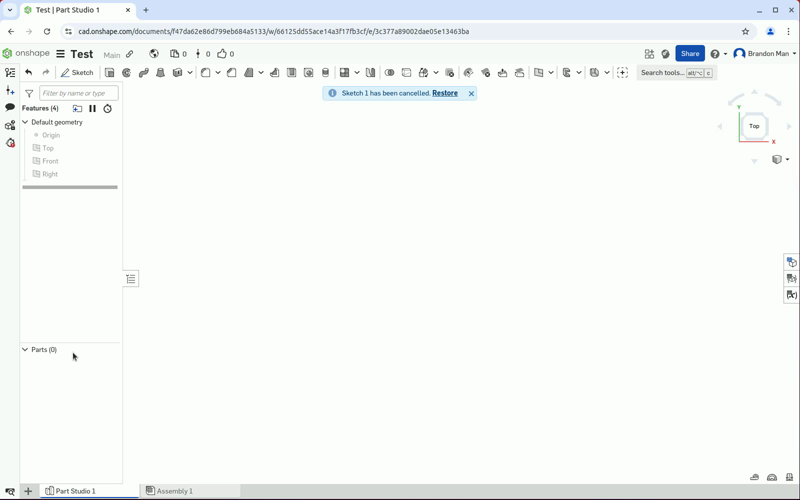
key(space)
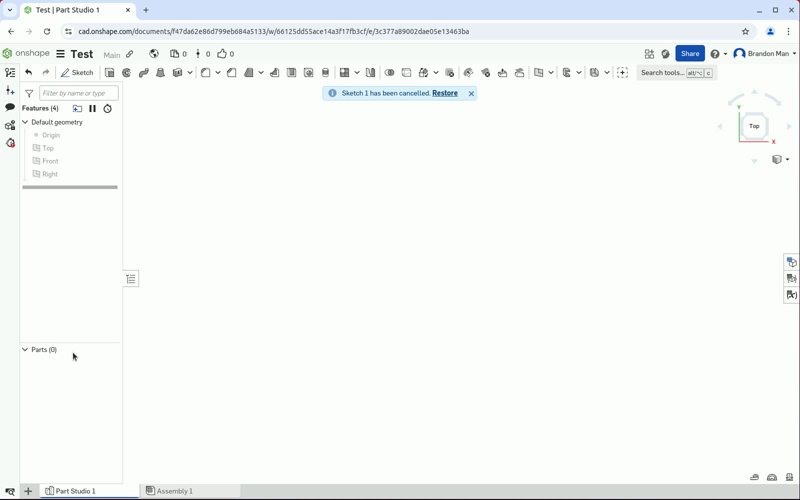
key_down(shift)
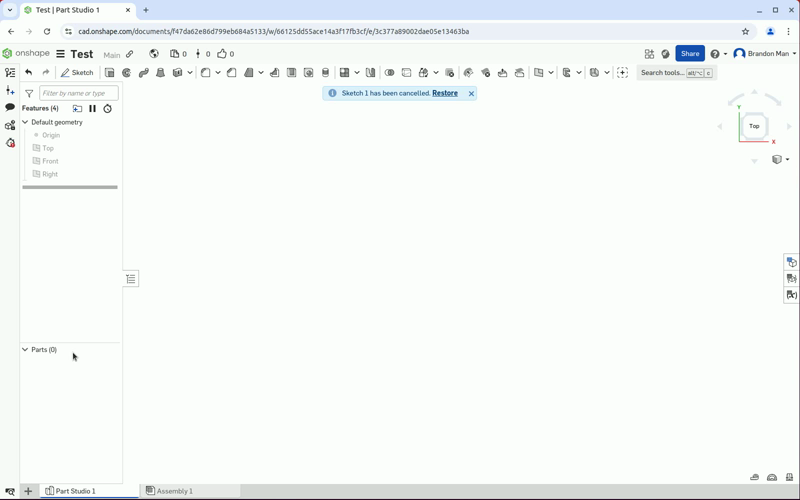
key(up)
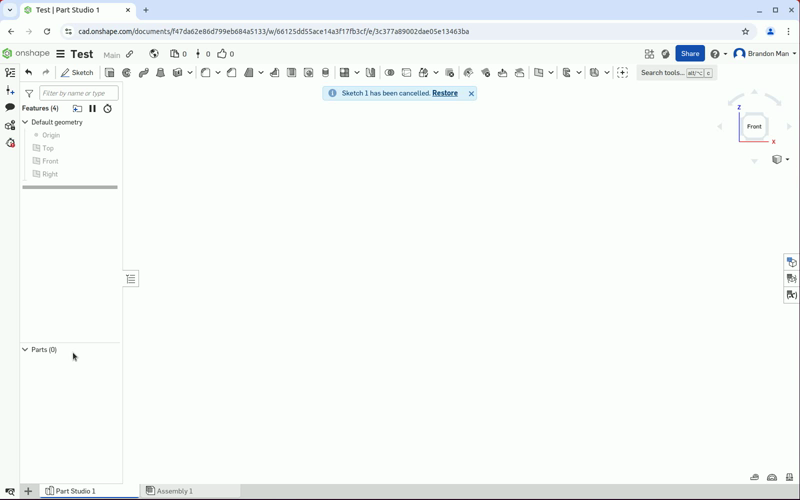
key_up(shift)
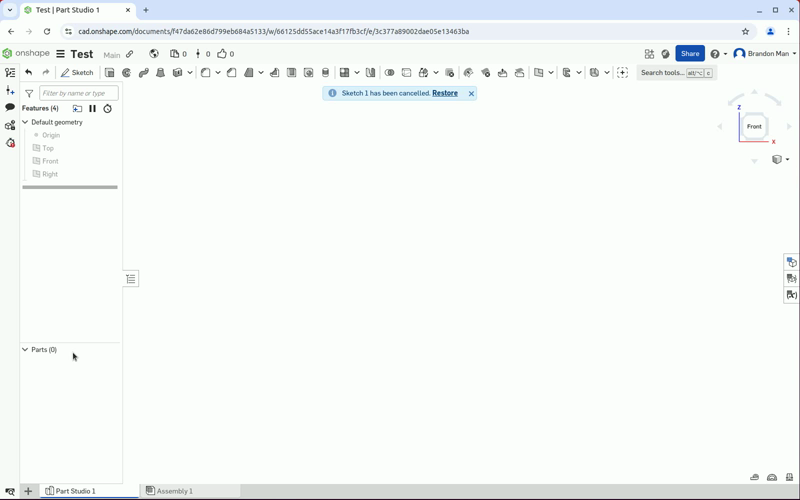
mouse_move(73, 352)
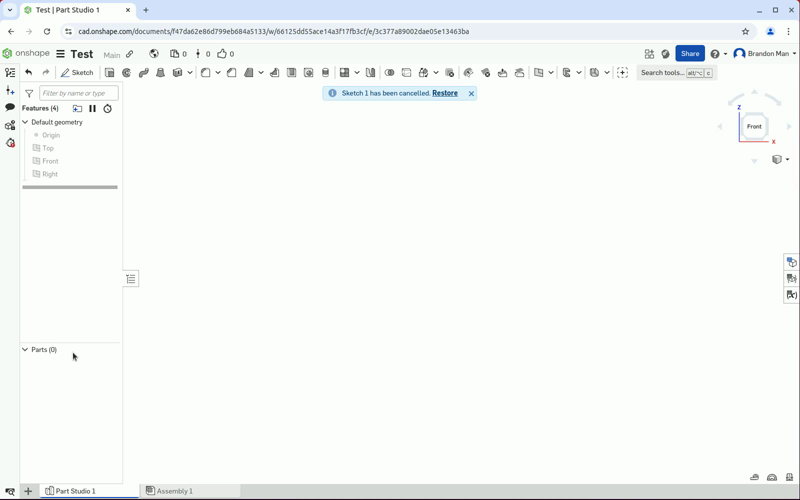
key(shift+y)
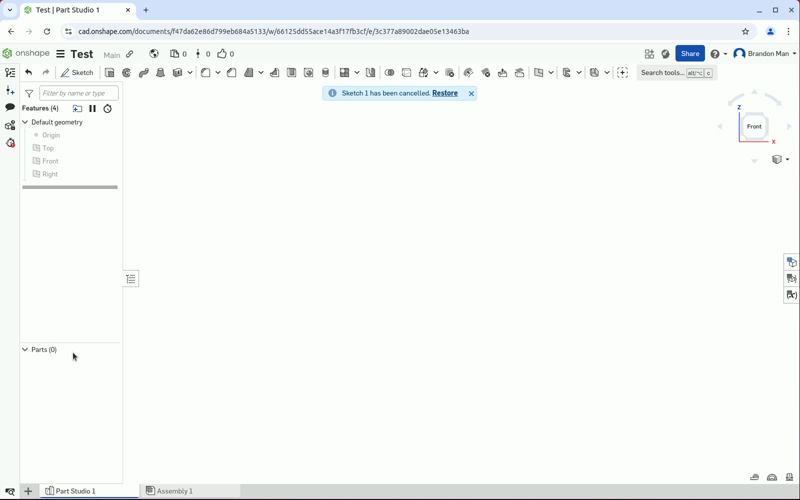
key(shift+s)
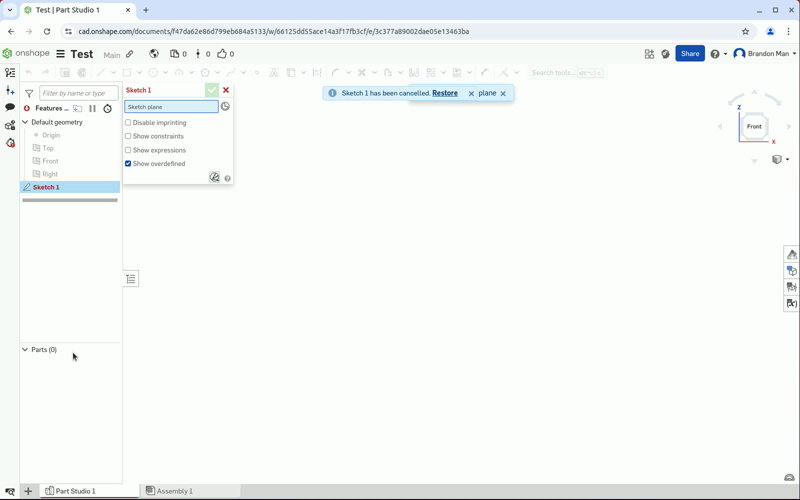
mouse_move(73, 163)
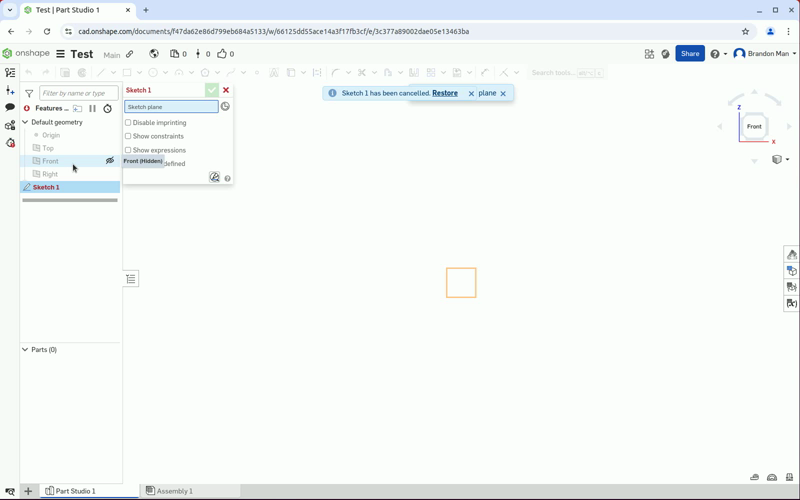
click(73, 163)
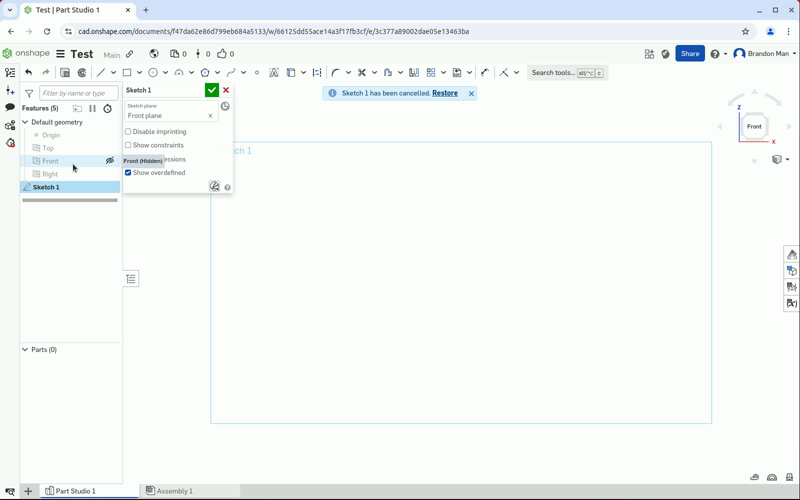
mouse_move(73, 352)
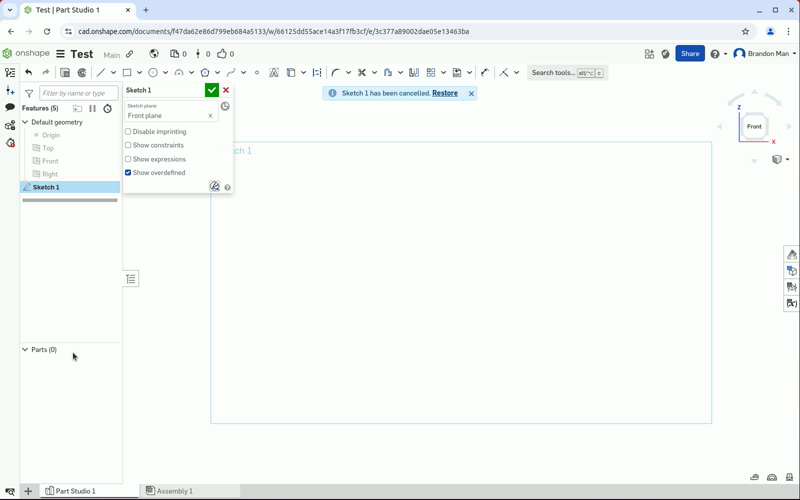
key(y)
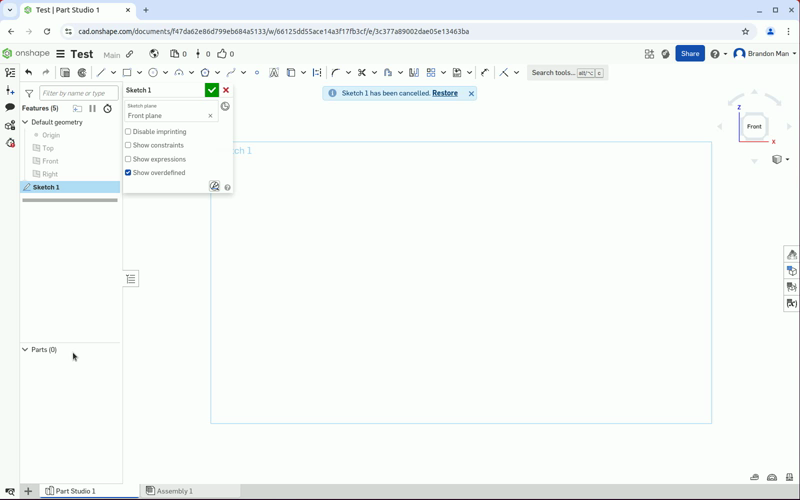
key(l)
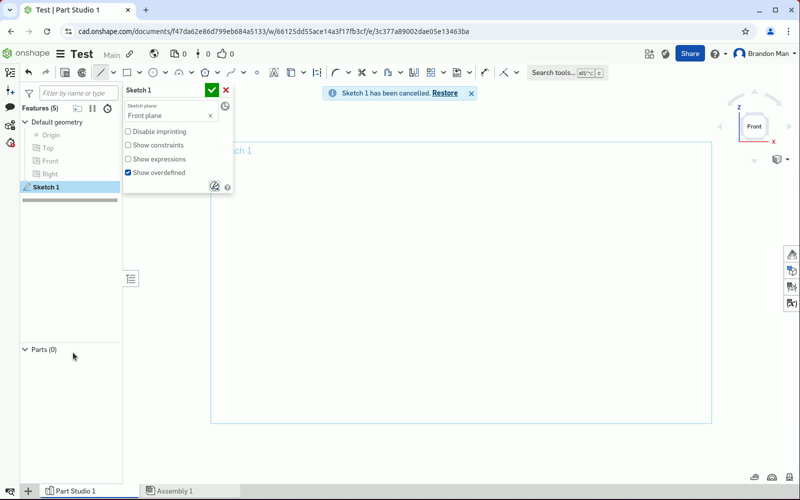
key_down(shift)
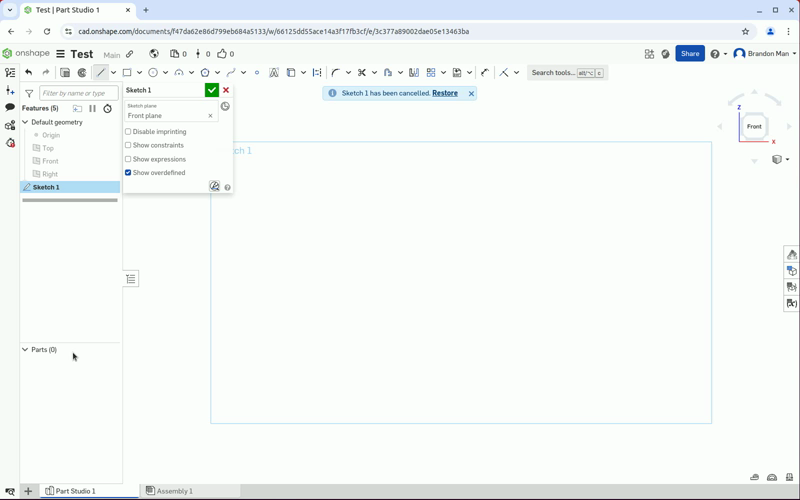
mouse_move(460, 282)
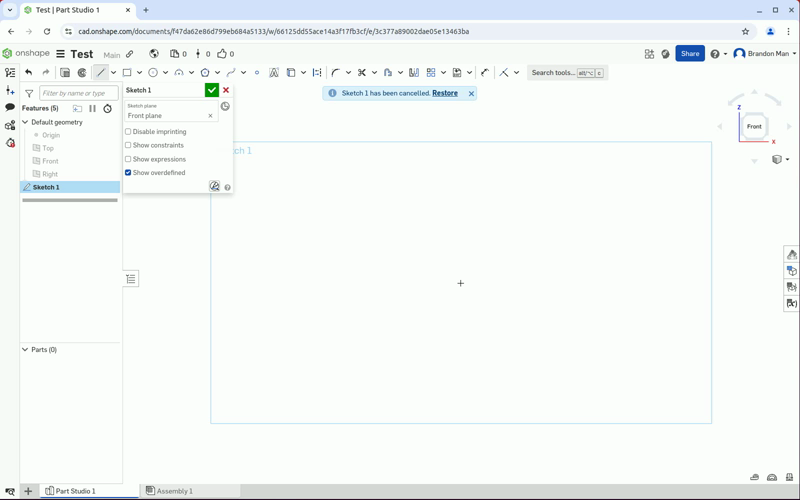
click(460, 282)
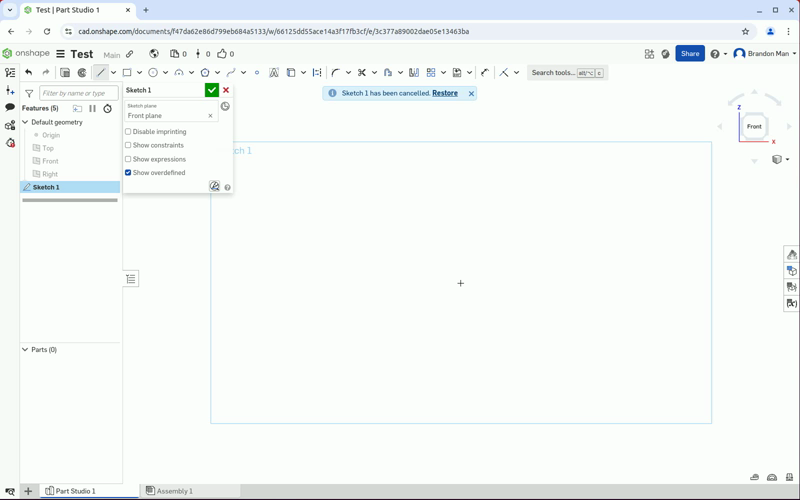
key_up(shift)
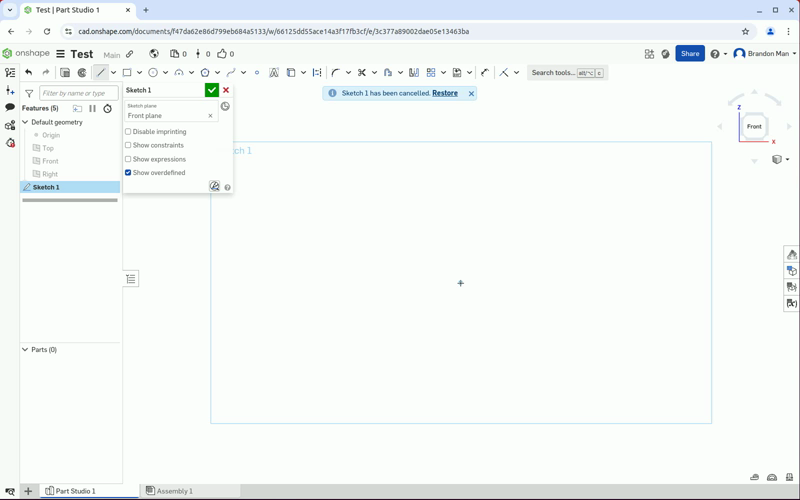
key_down(shift)
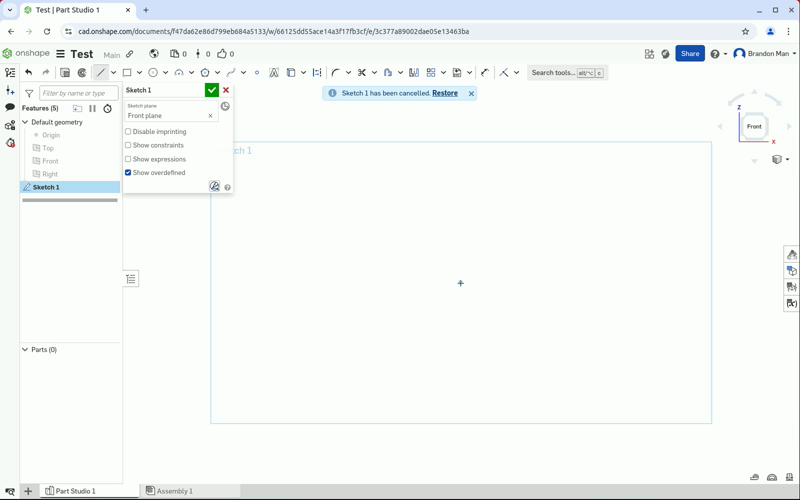
mouse_move(490, 282)
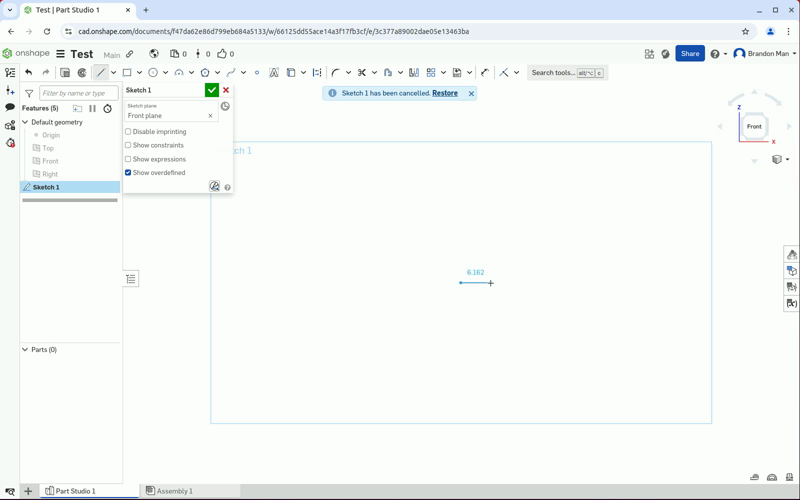
mouse_move(494, 282)
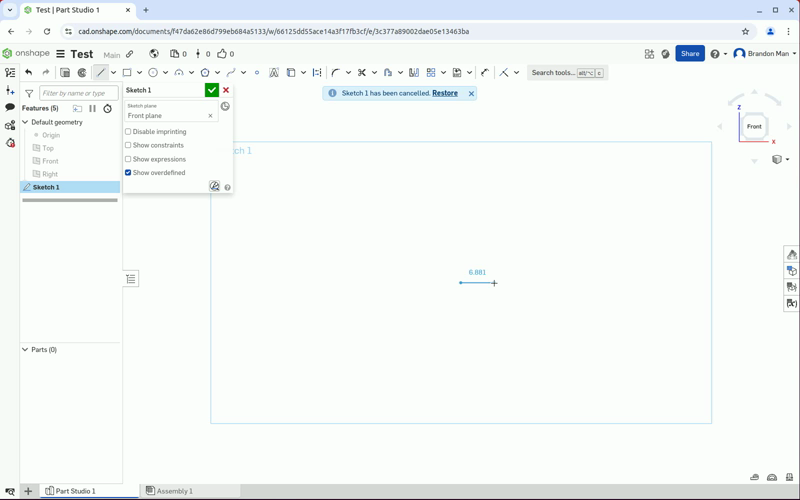
click(494, 282)
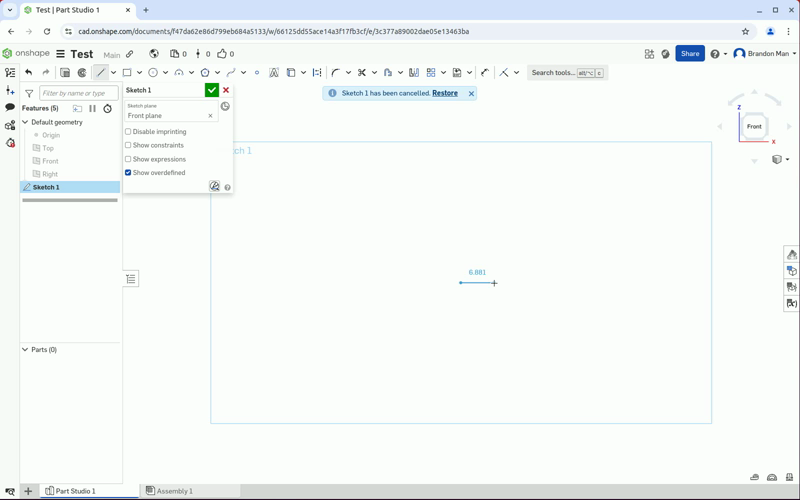
key_up(shift)
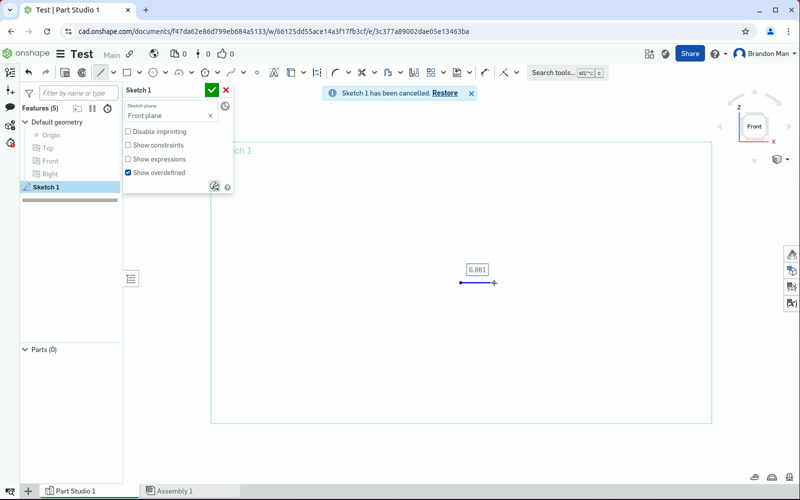
key_down(shift)
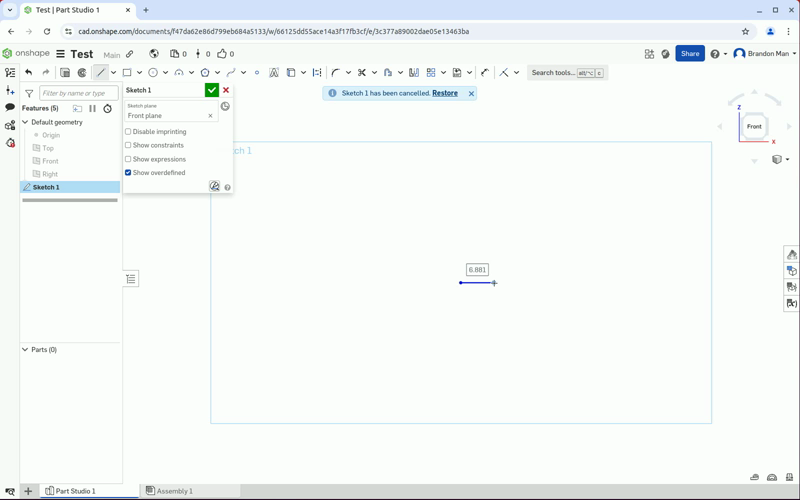
mouse_move(524, 282)
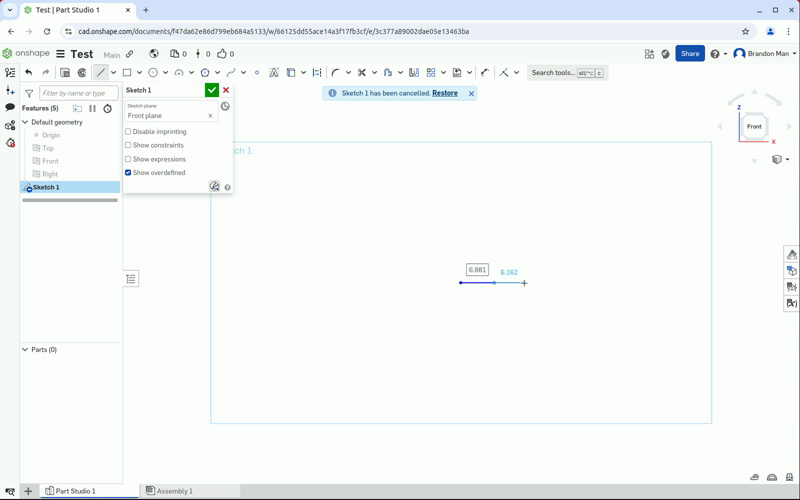
mouse_move(494, 264)
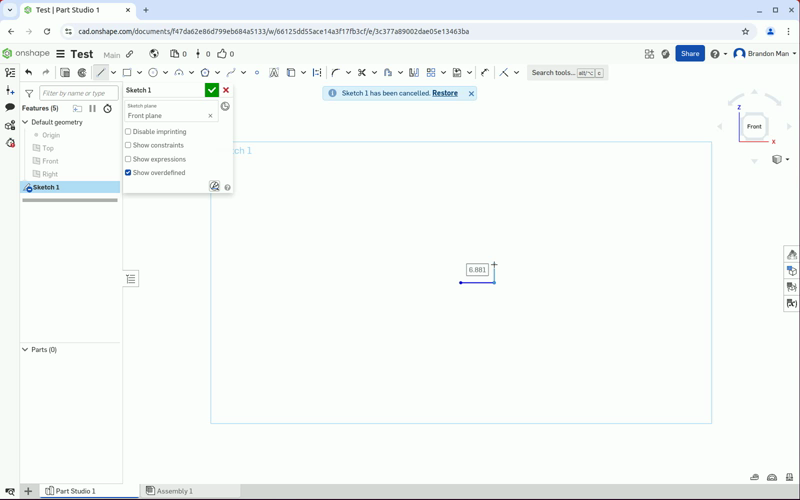
click(494, 264)
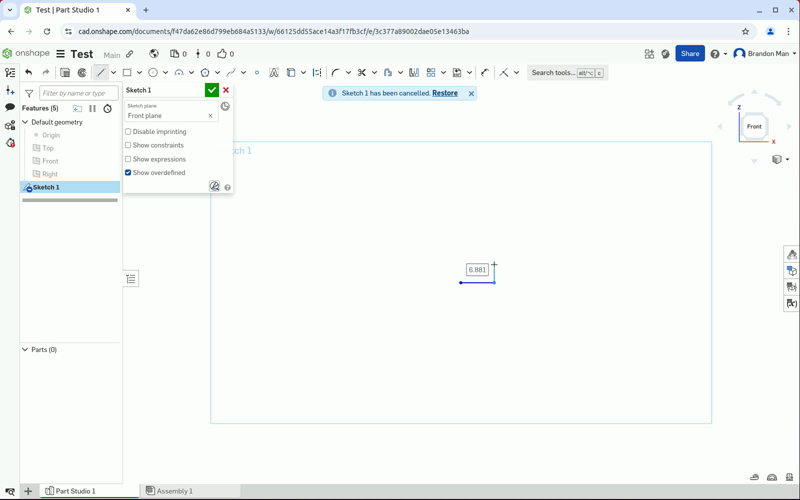
key_up(shift)
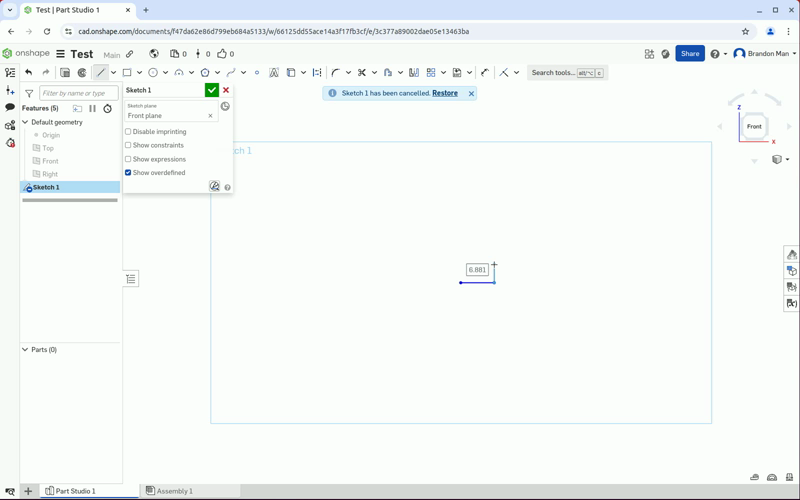
key_down(shift)
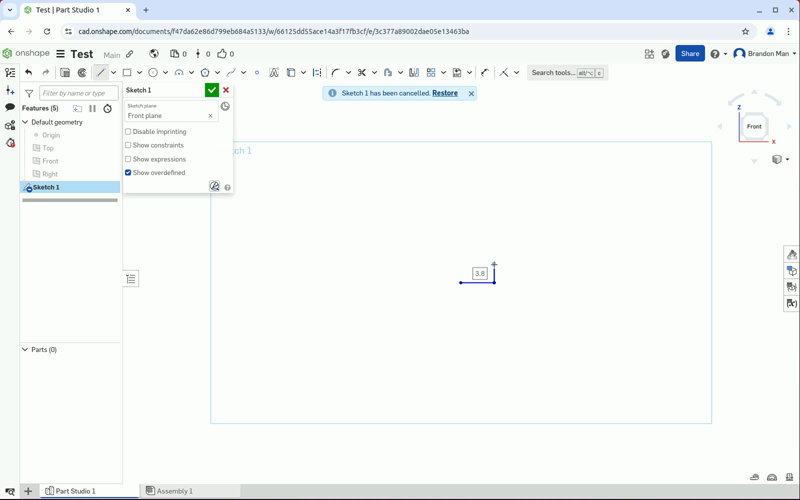
mouse_move(494, 170)
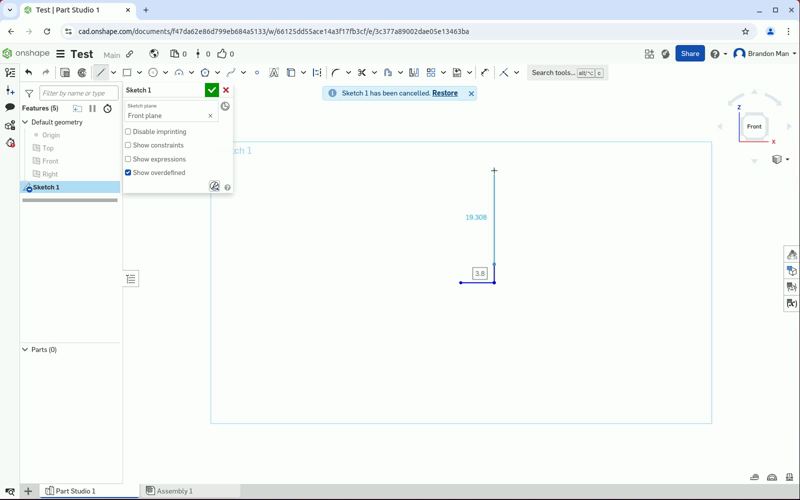
click(494, 170)
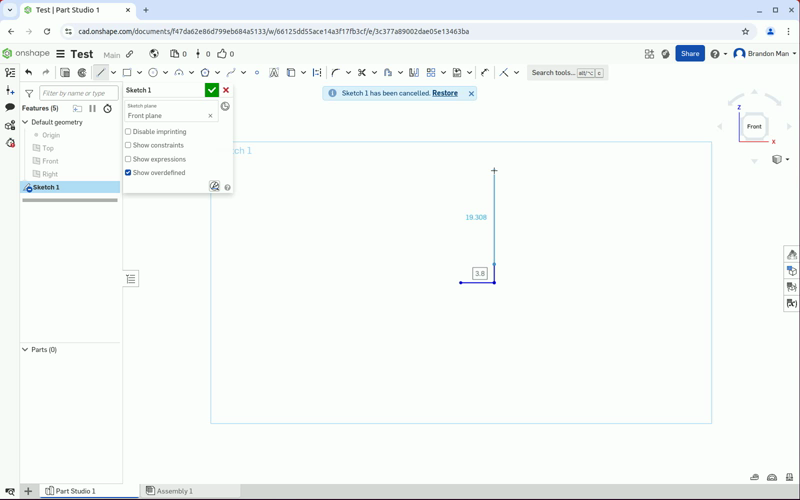
key_up(shift)
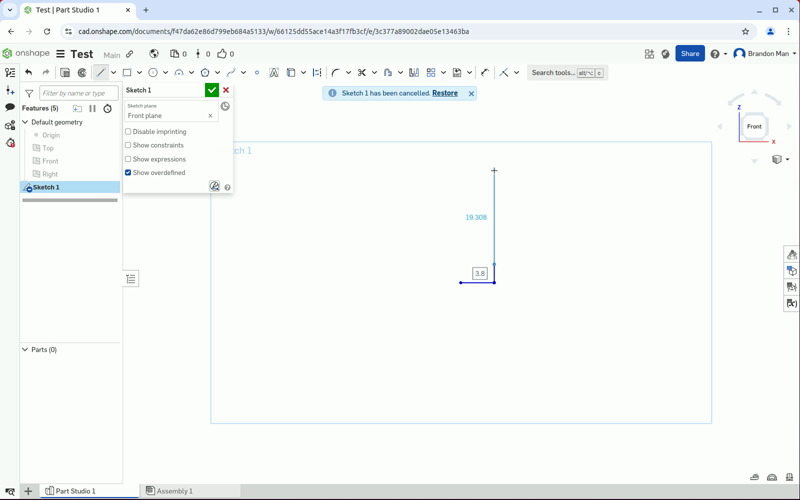
key_down(shift)
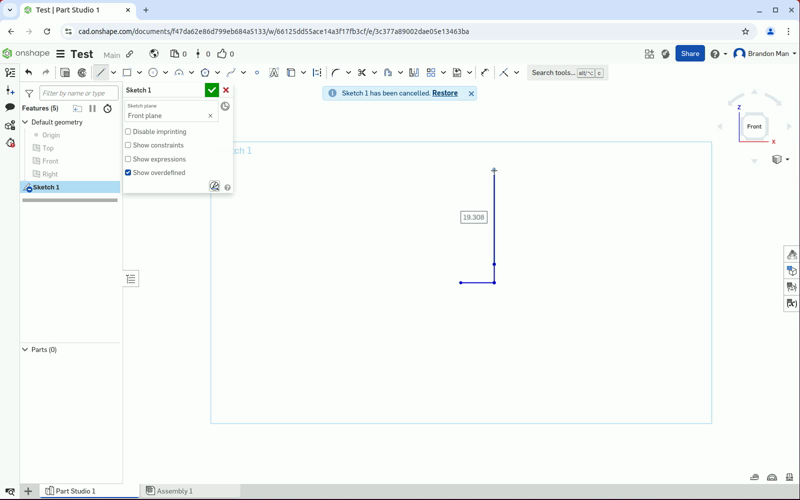
mouse_move(524, 170)
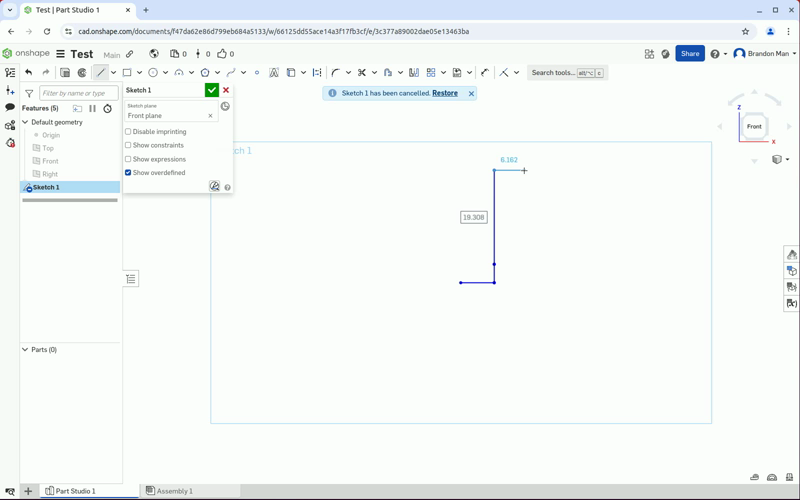
mouse_move(460, 170)
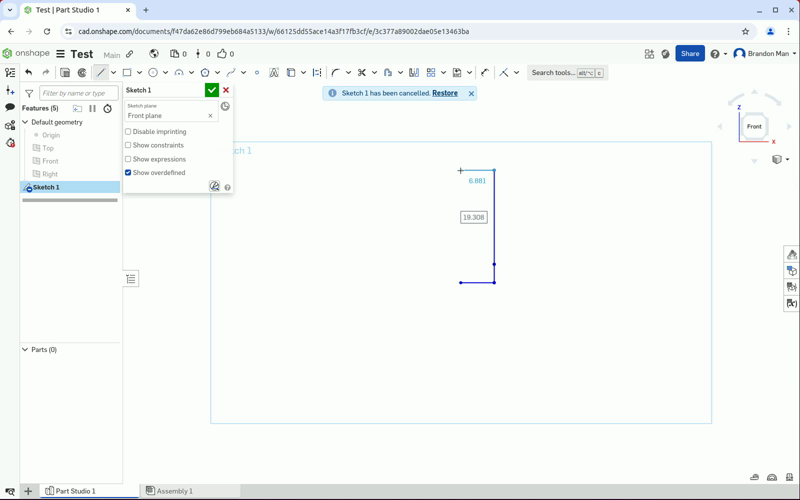
click(460, 170)
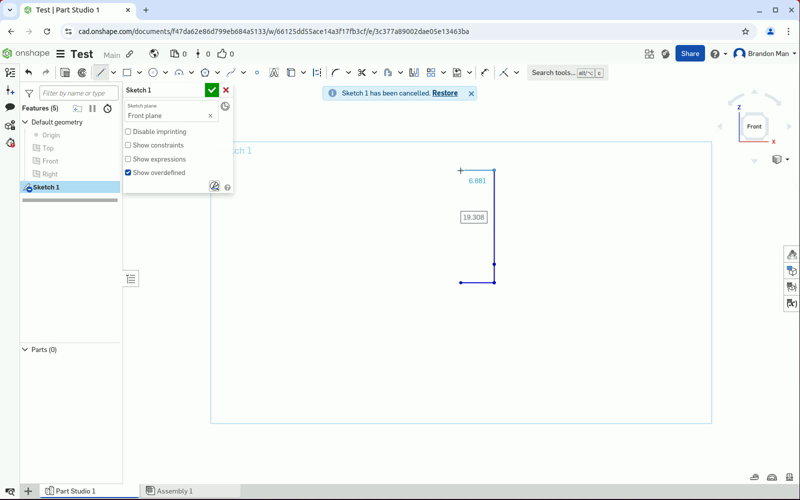
key_up(shift)
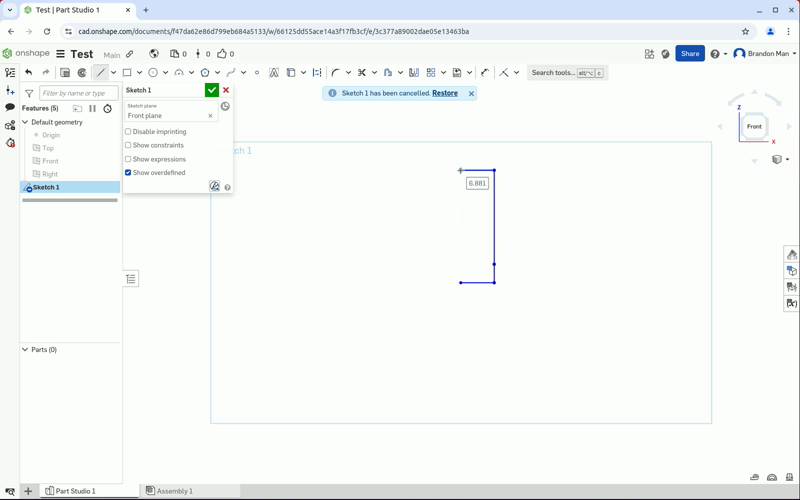
key_down(shift)
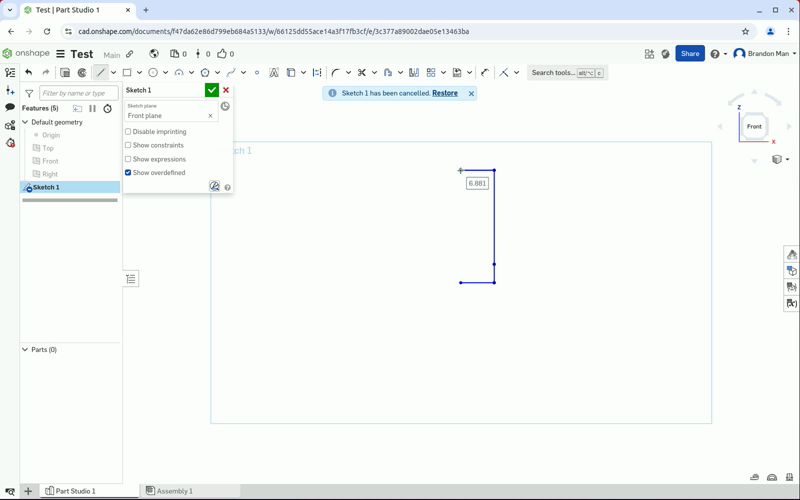
mouse_move(460, 282)
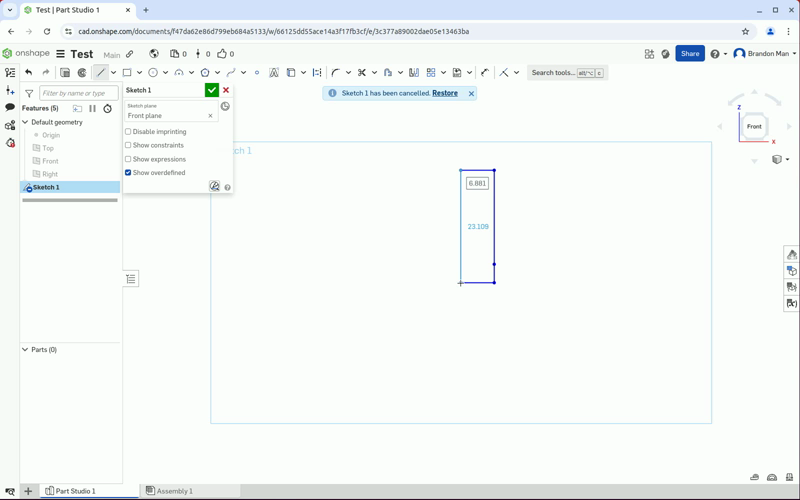
key_up(shift)
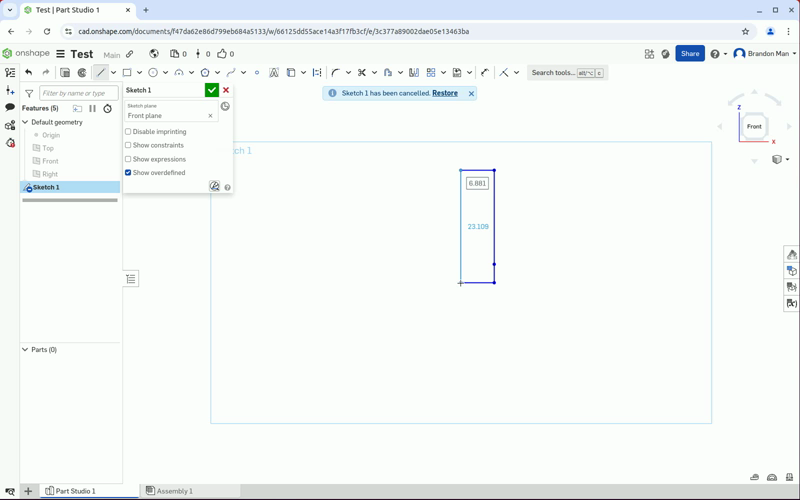
click(460, 282)
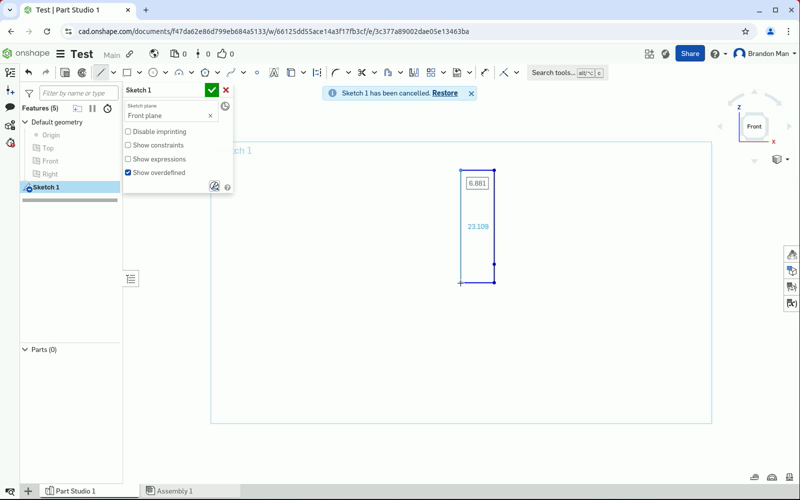
key(esc)
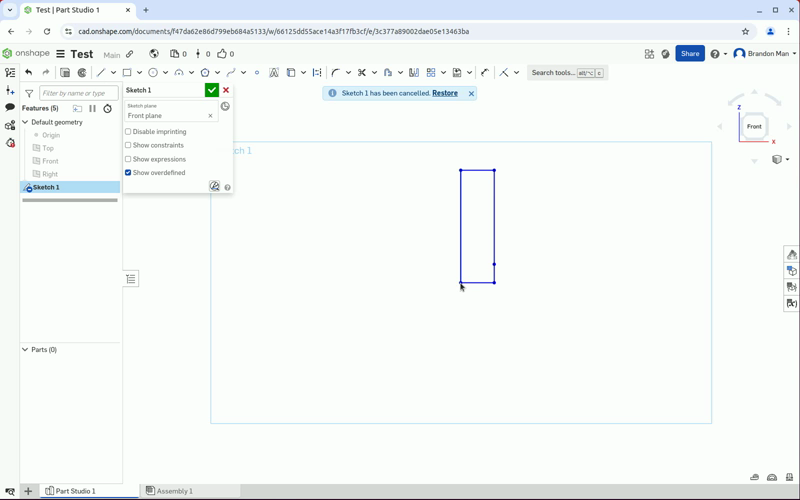
mouse_move(486, 180)
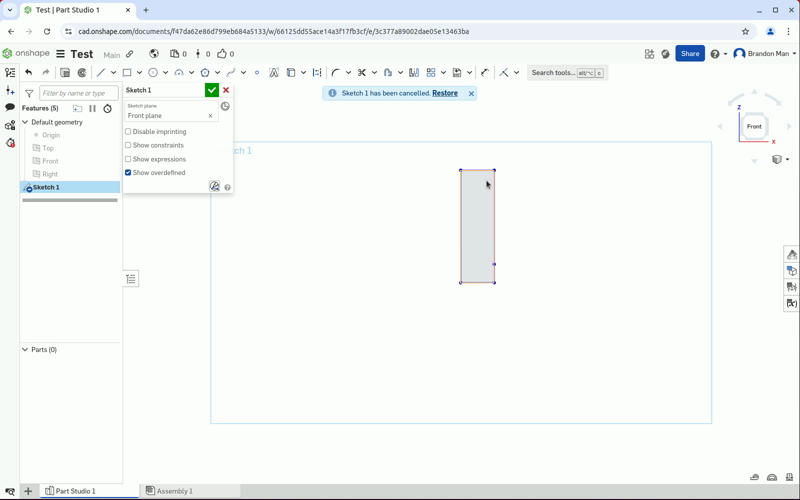
click(486, 180)
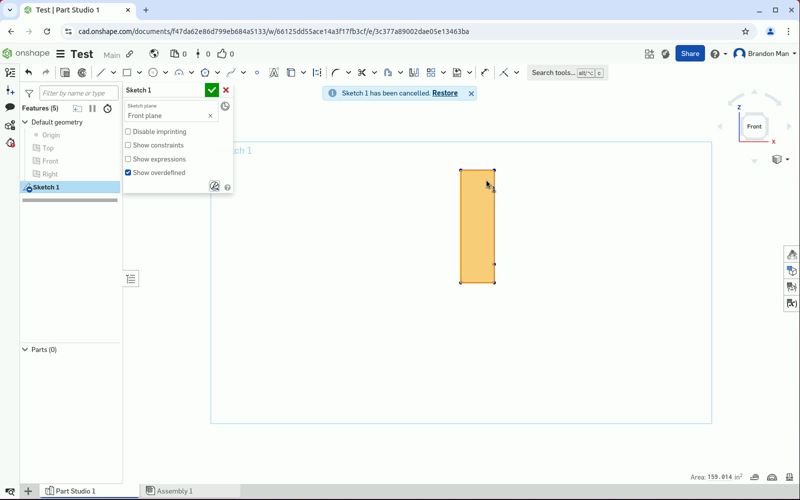
mouse_move(73, 352)
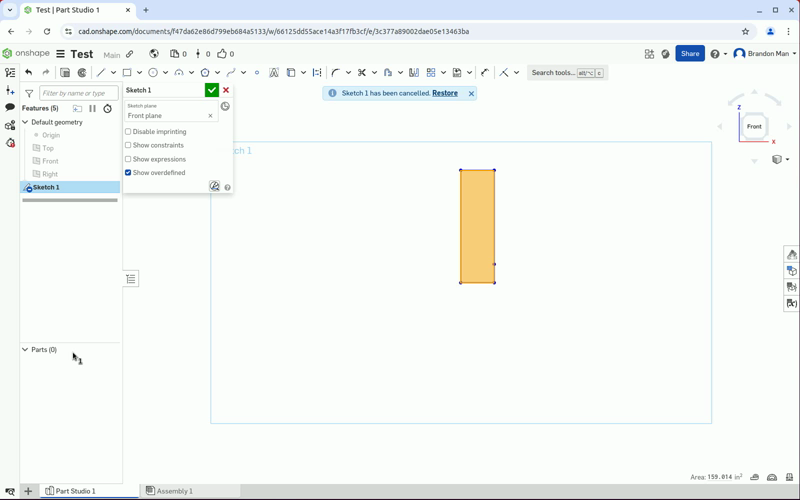
key(shift+y)
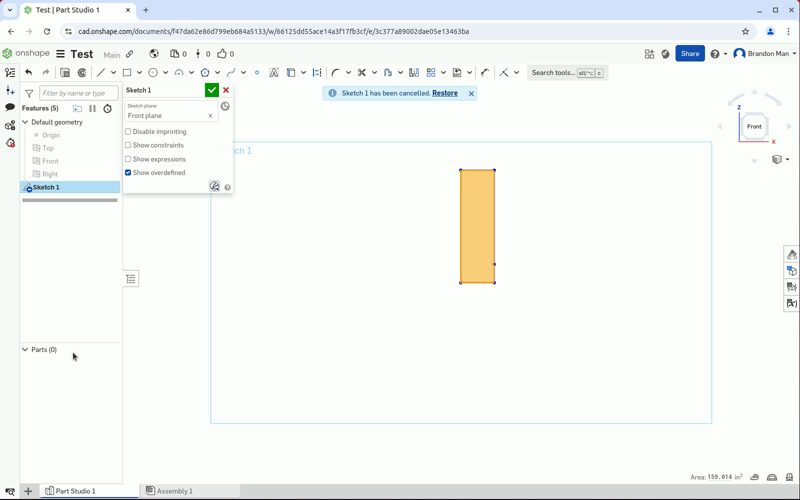
key(shift+e)
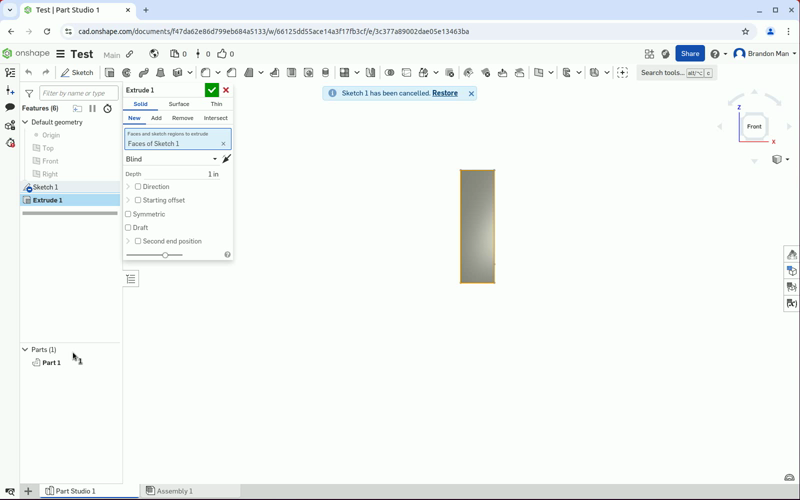
mouse_move(143, 106)
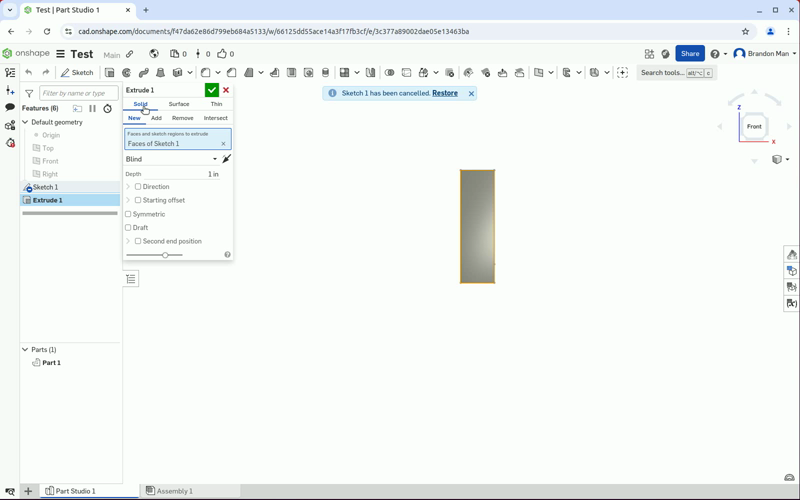
click(143, 106)
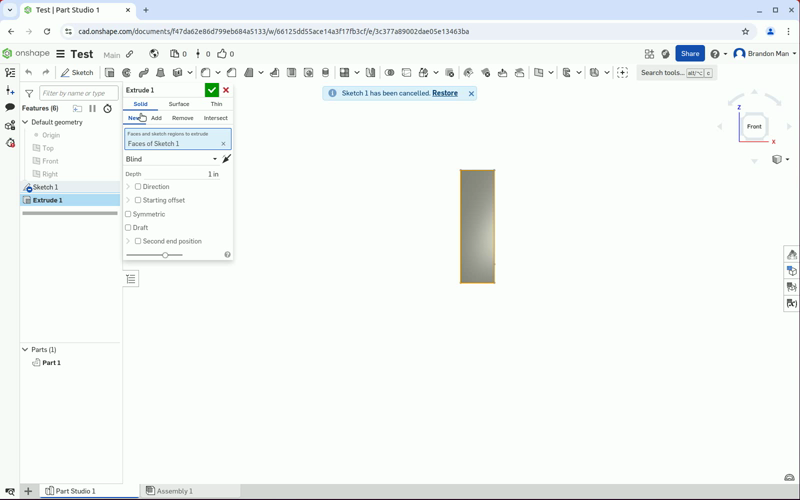
mouse_move(137, 120)
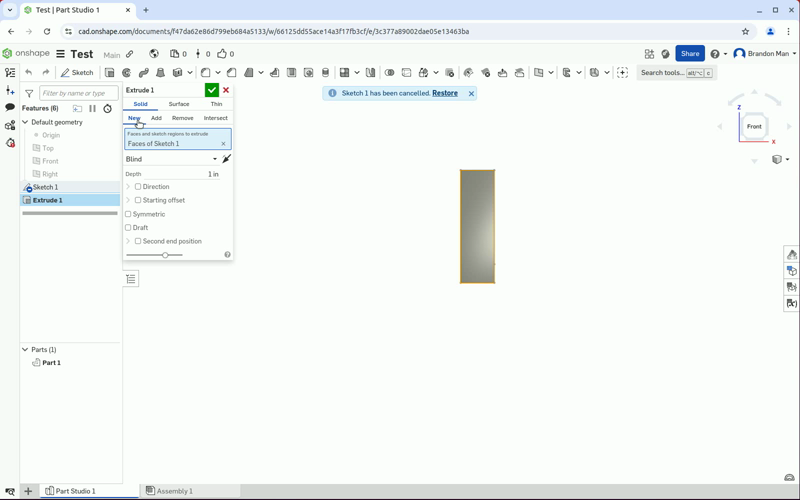
click(137, 120)
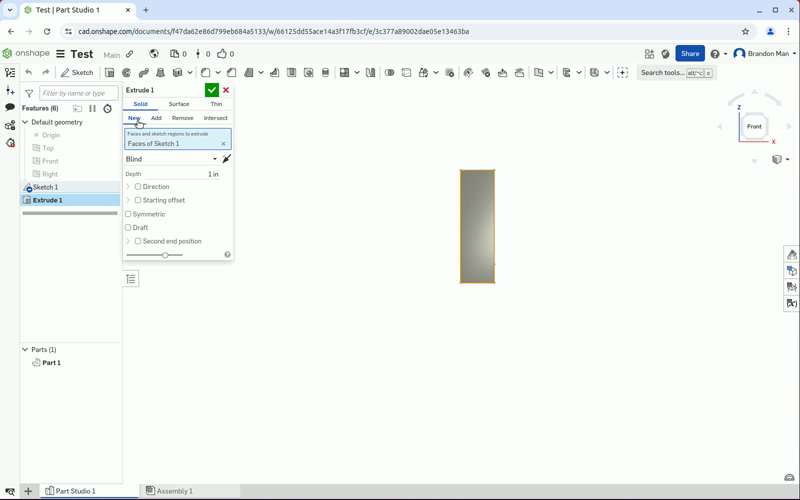
key(tab, 4)
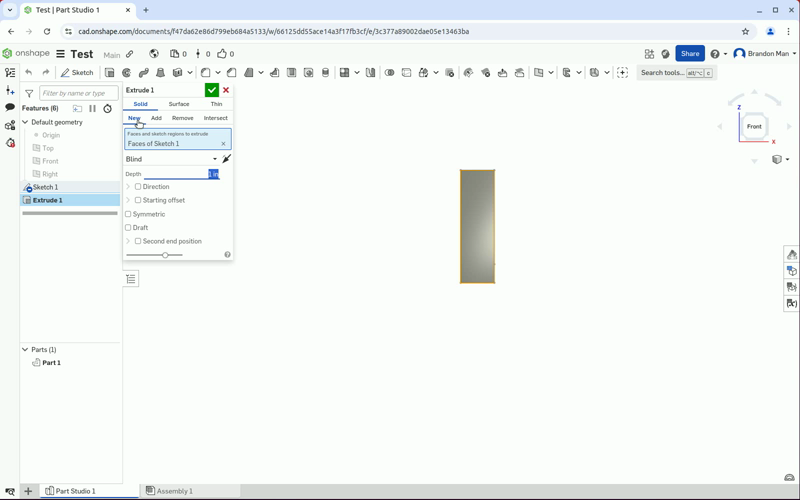
text(11.554)
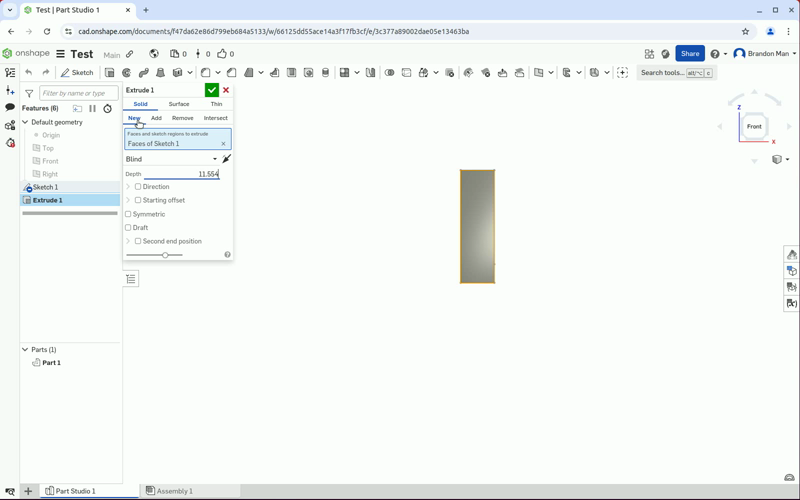
key(enter)
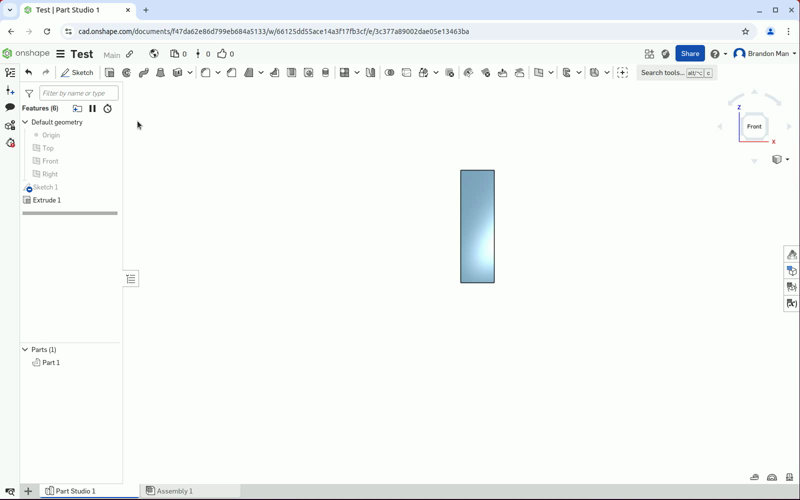
key(shift+h)
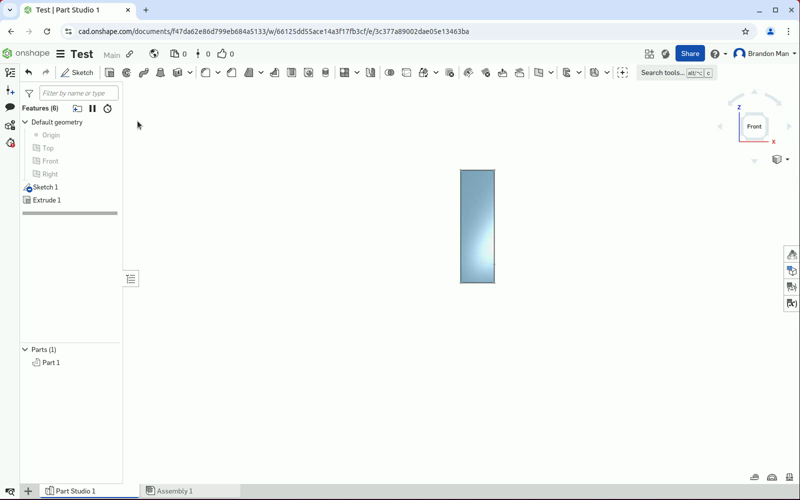
key(shift+h)
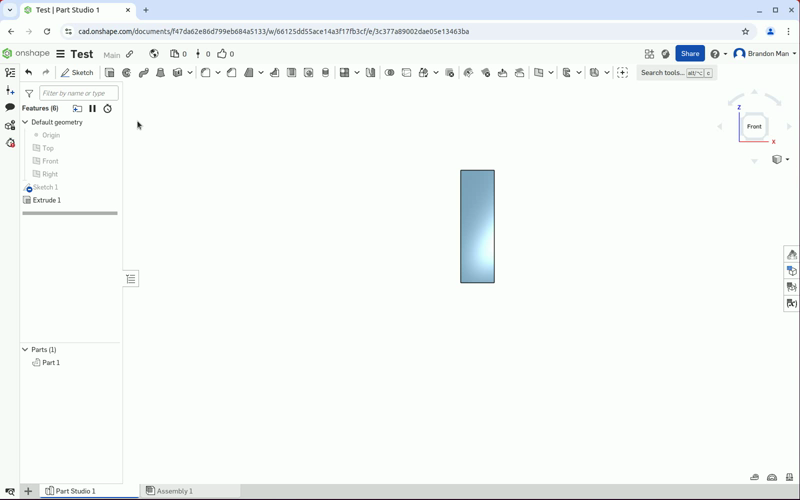
mouse_move(73, 189)
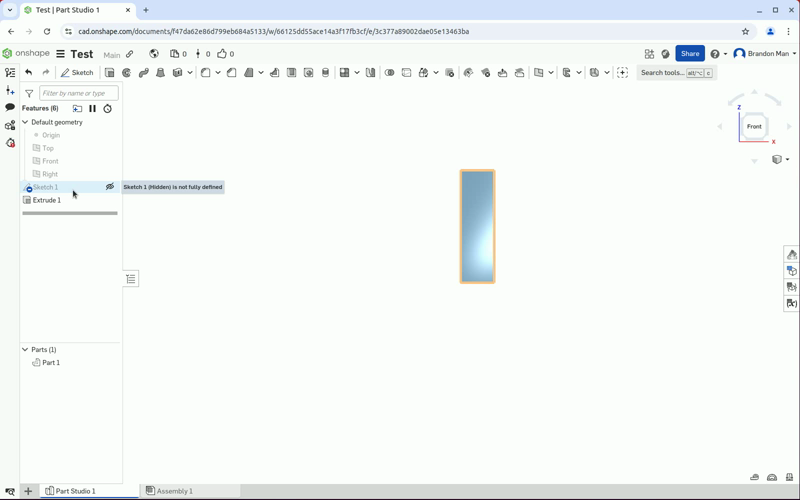
click(73, 189)
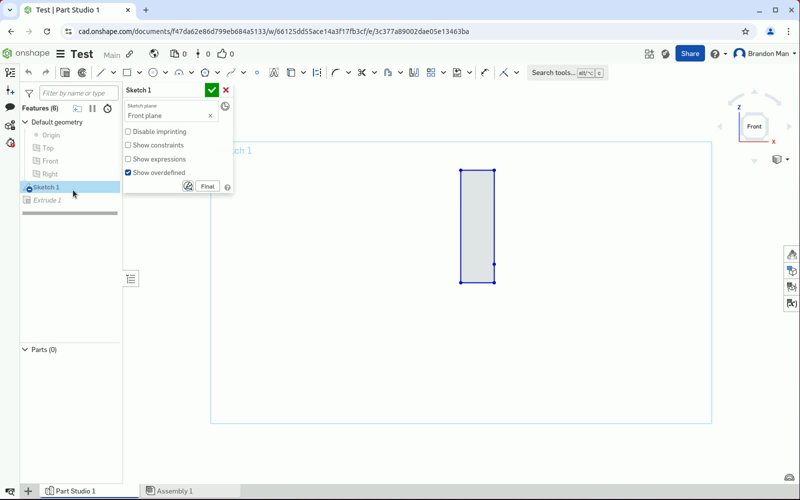
mouse_move(229, 92)
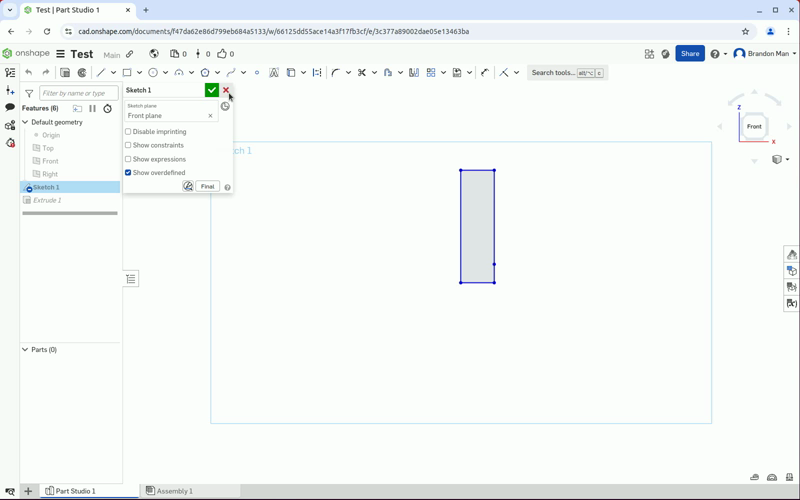
click(229, 92)
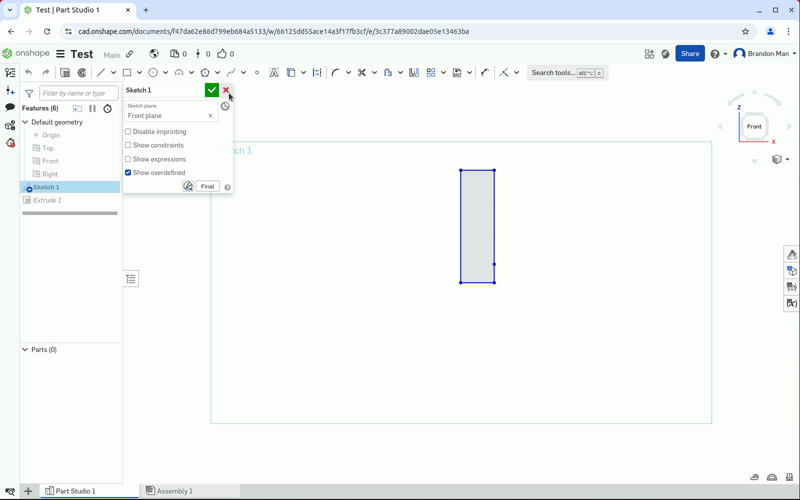
key(shift+s)
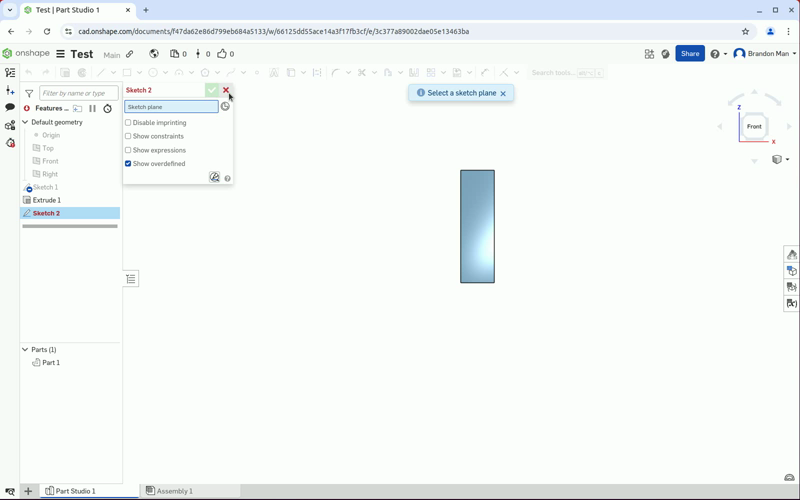
mouse_move(73, 163)
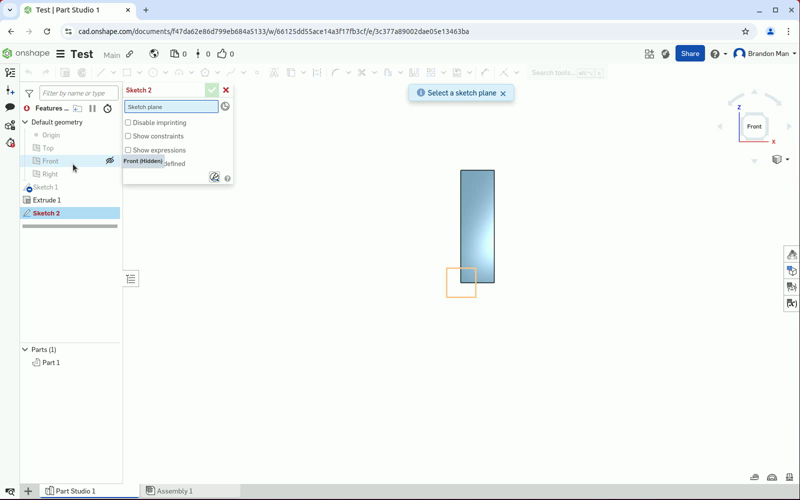
click(73, 163)
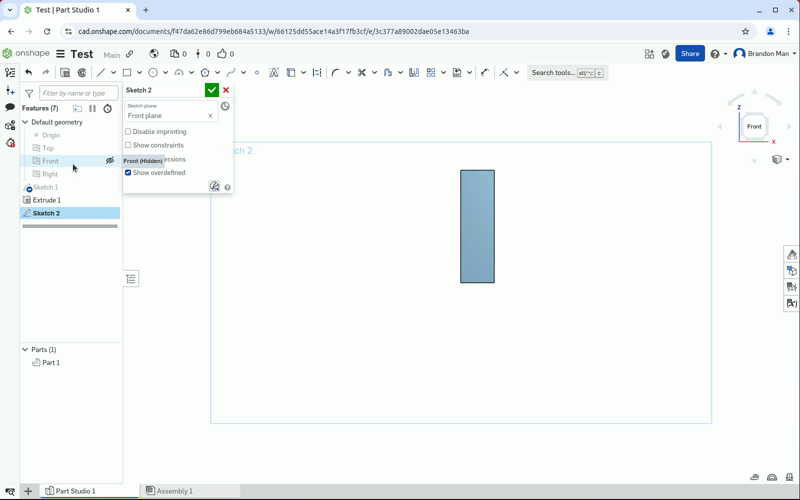
mouse_move(73, 352)
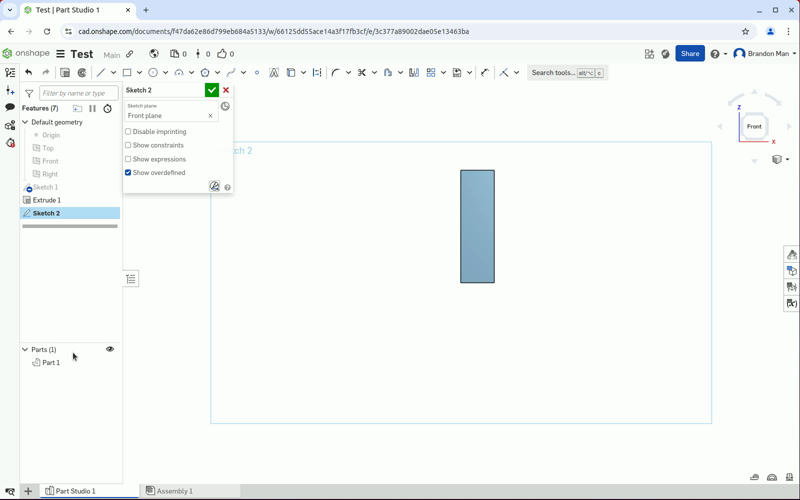
key(y)
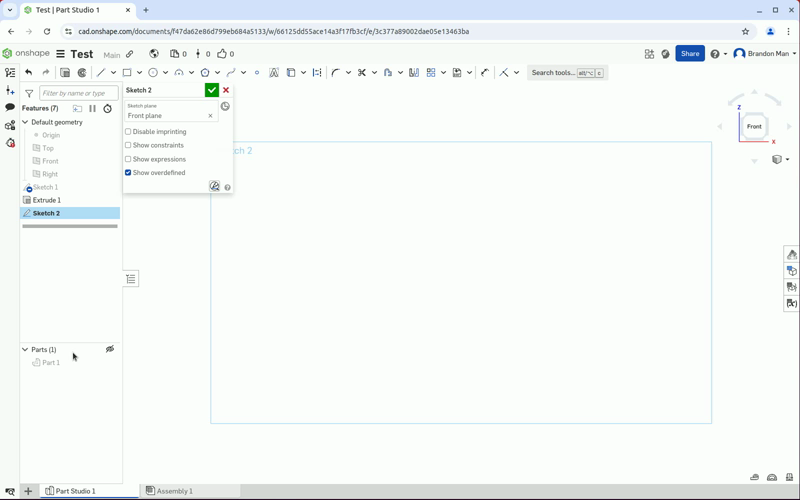
key(l)
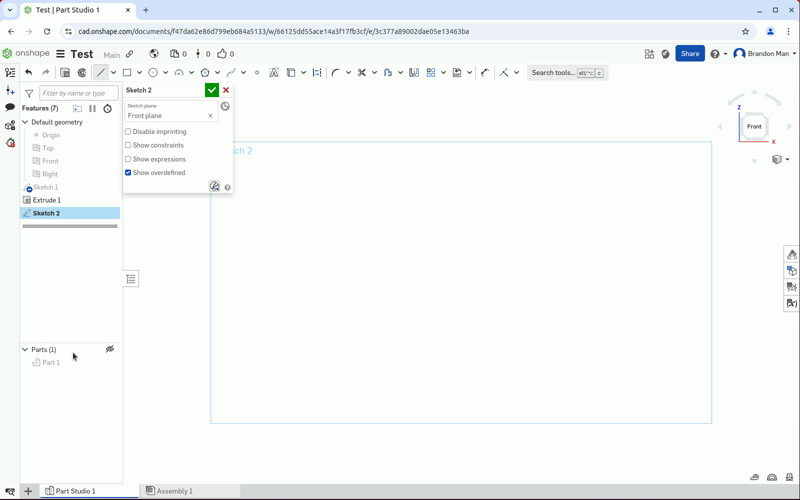
key_down(shift)
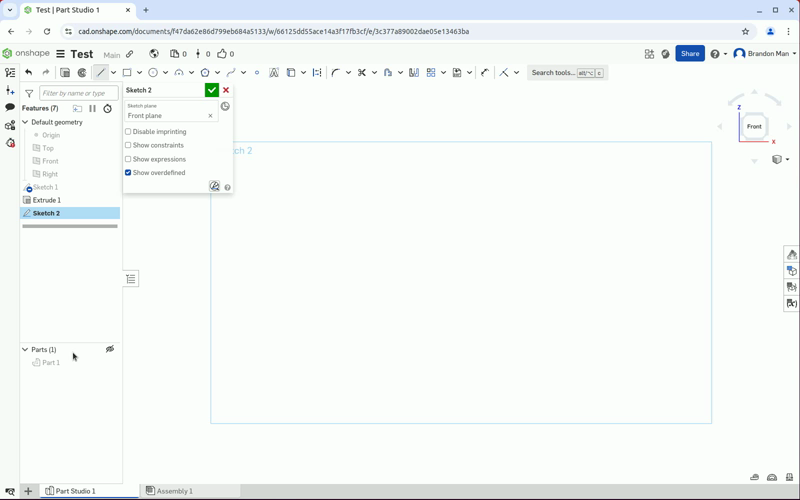
mouse_move(532, 282)
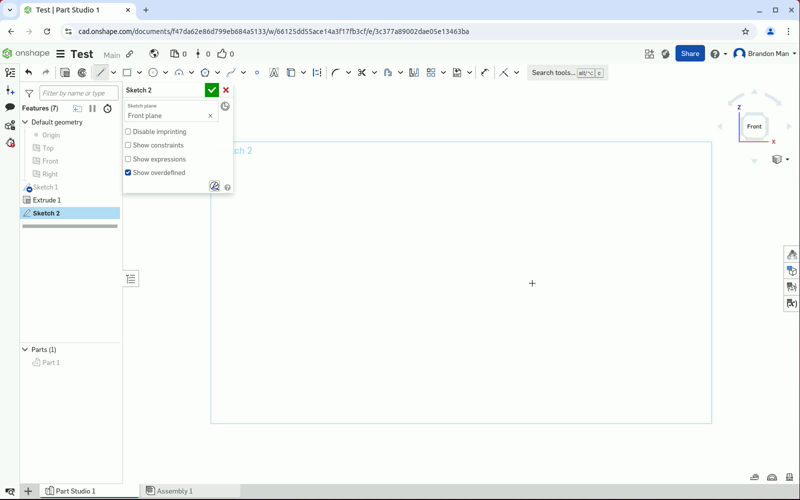
click(532, 282)
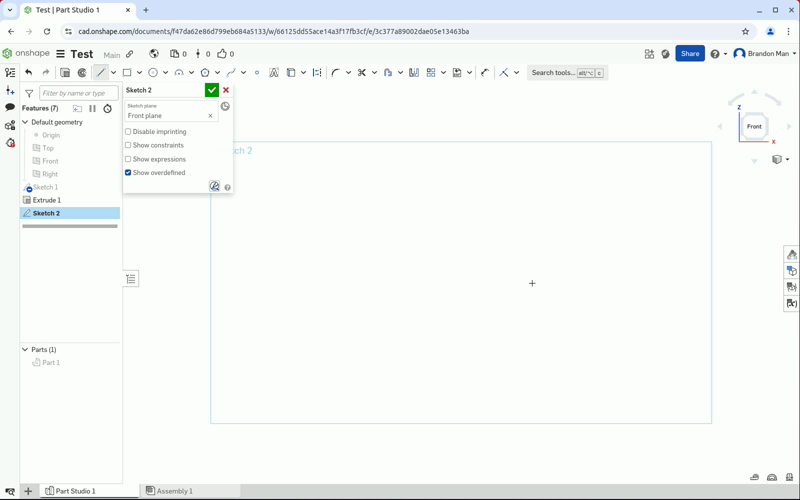
key_up(shift)
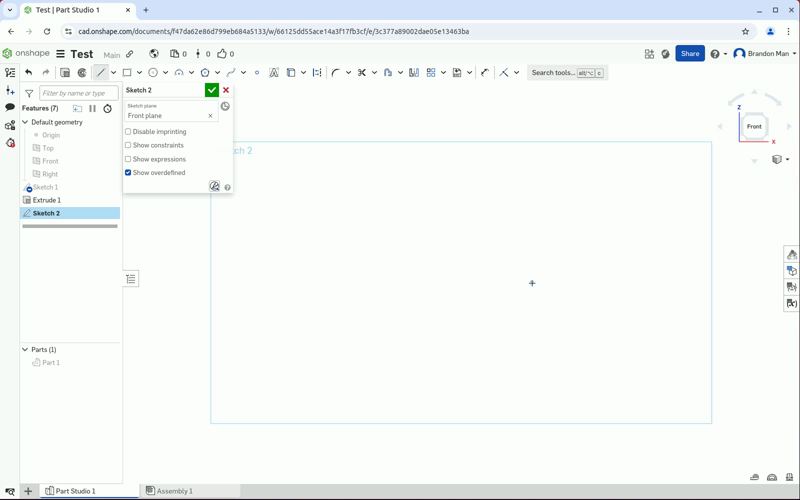
key_down(shift)
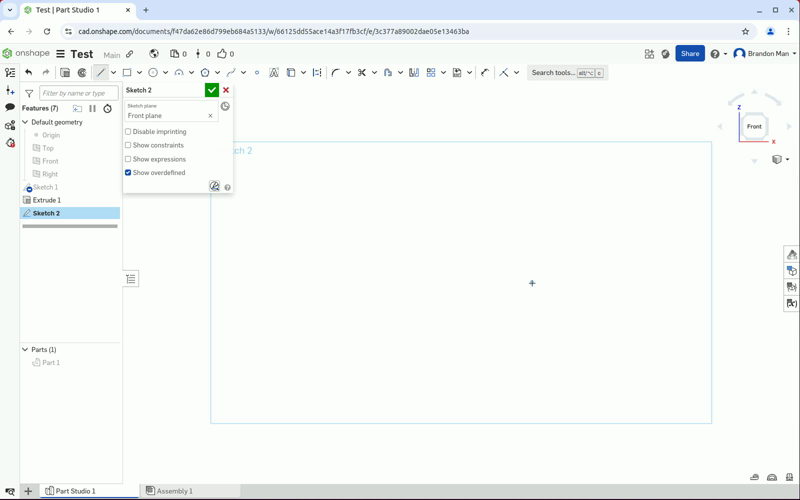
mouse_move(562, 282)
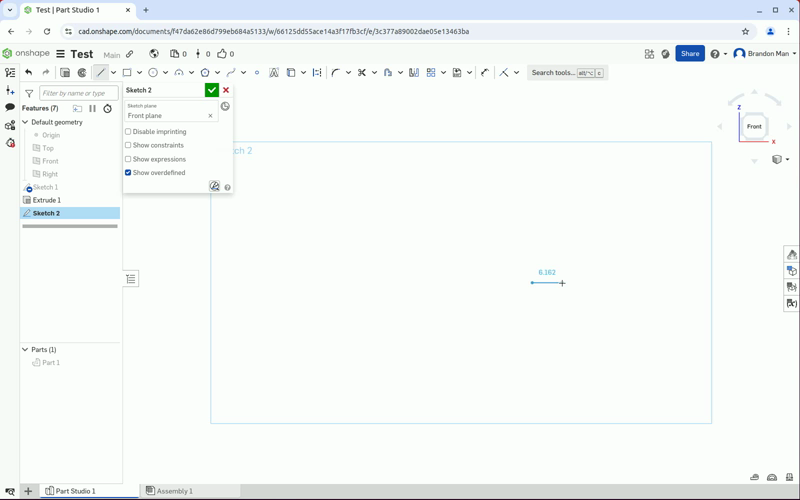
mouse_move(565, 282)
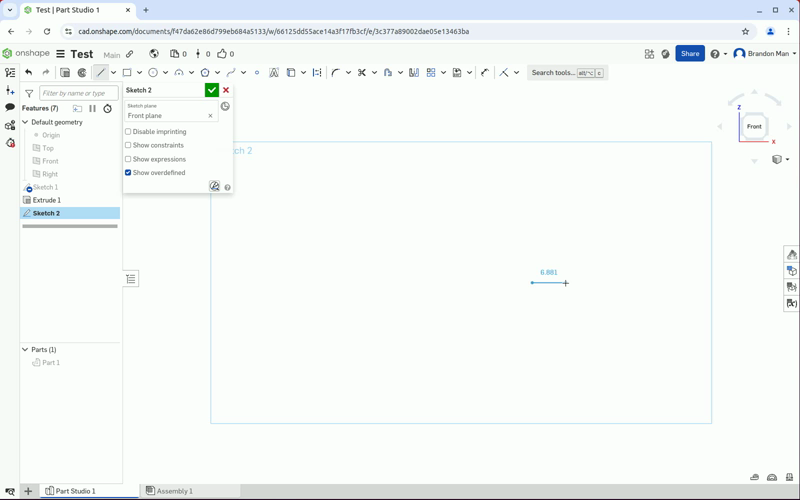
click(565, 282)
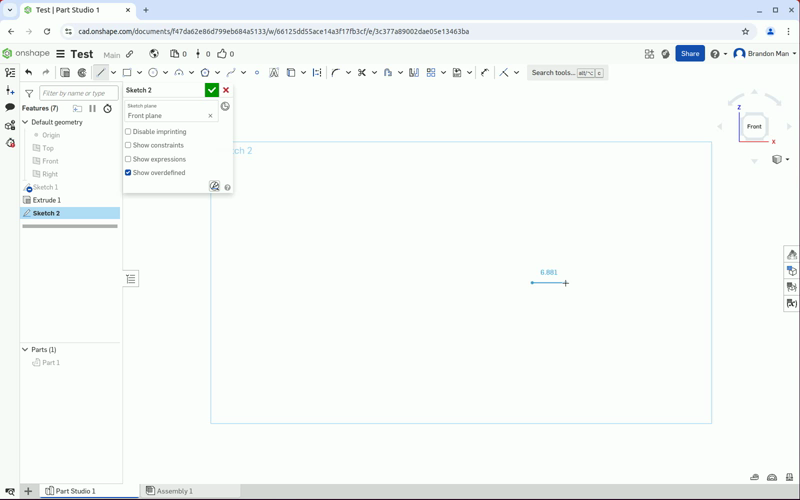
key_up(shift)
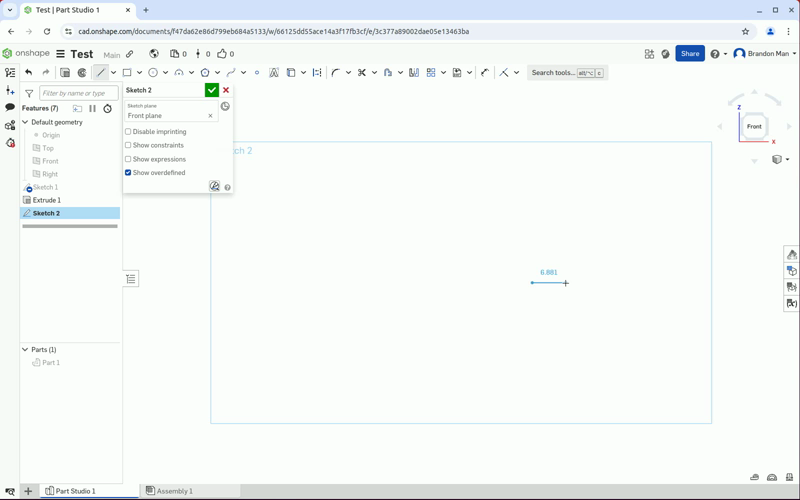
key_down(shift)
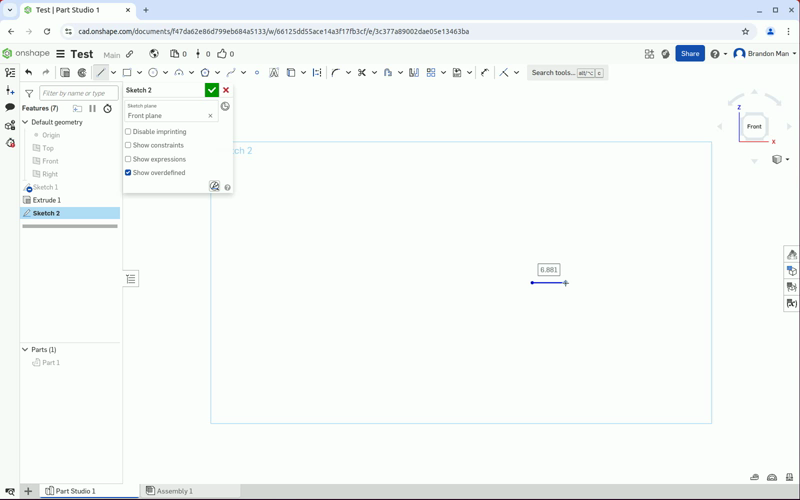
mouse_move(565, 170)
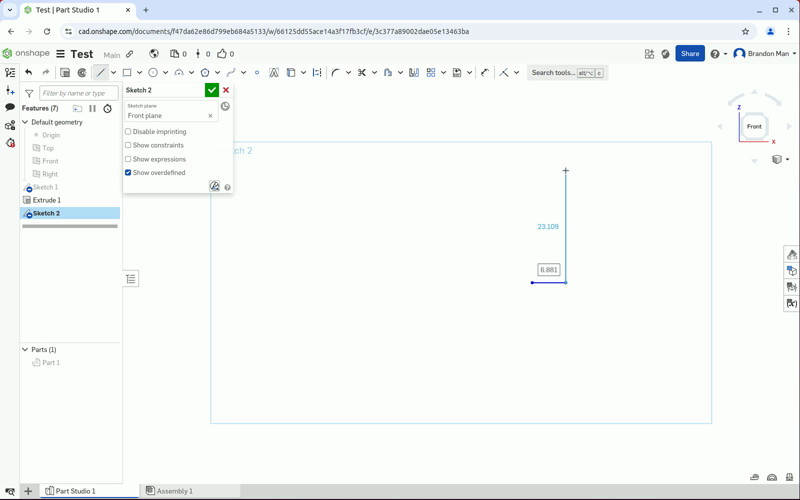
click(565, 170)
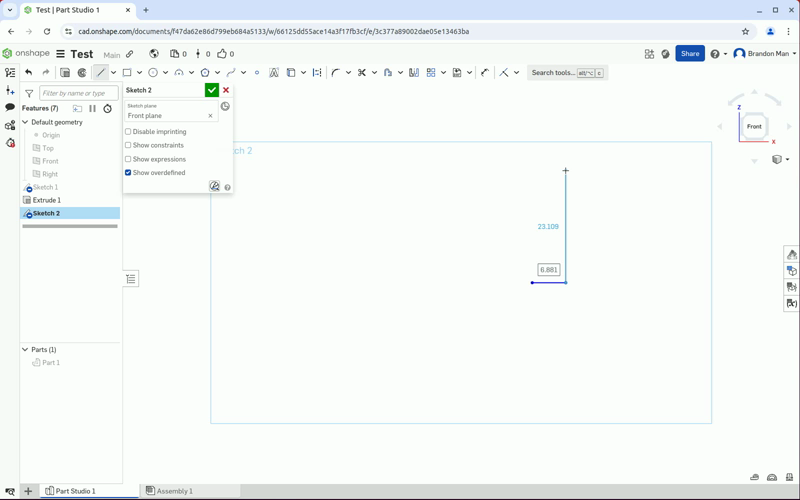
key_up(shift)
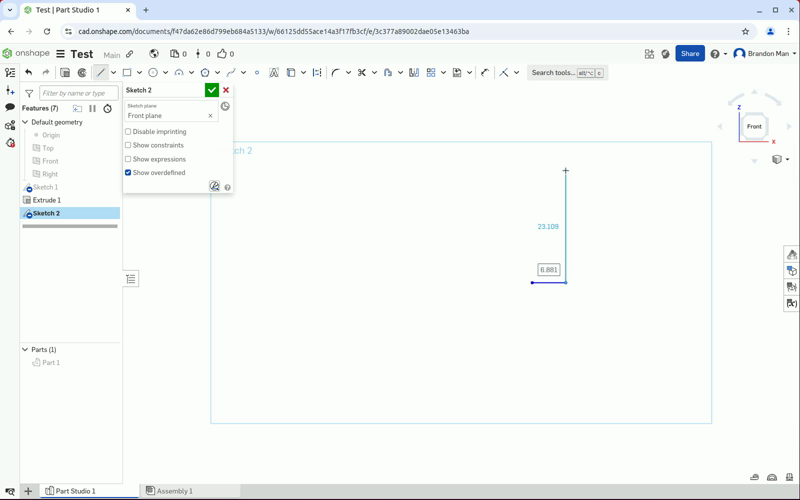
key_down(shift)
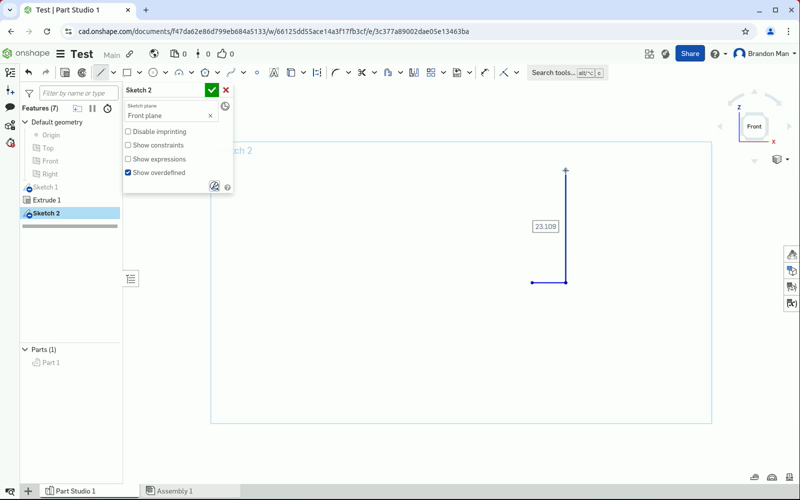
mouse_move(589, 170)
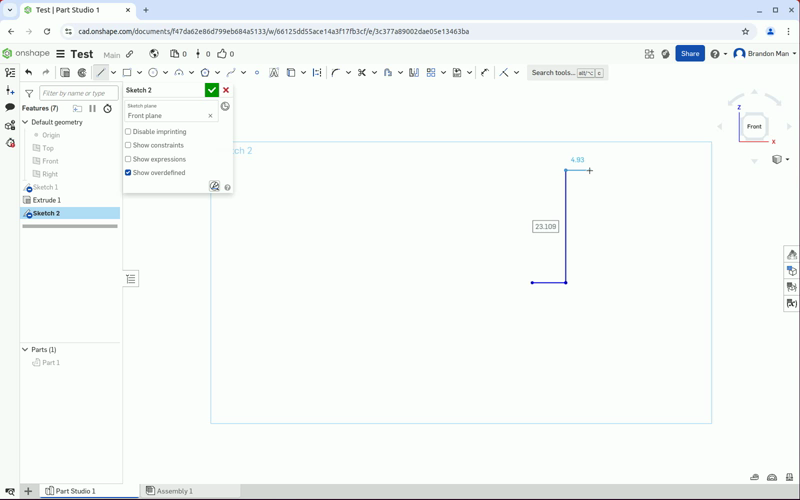
mouse_move(532, 170)
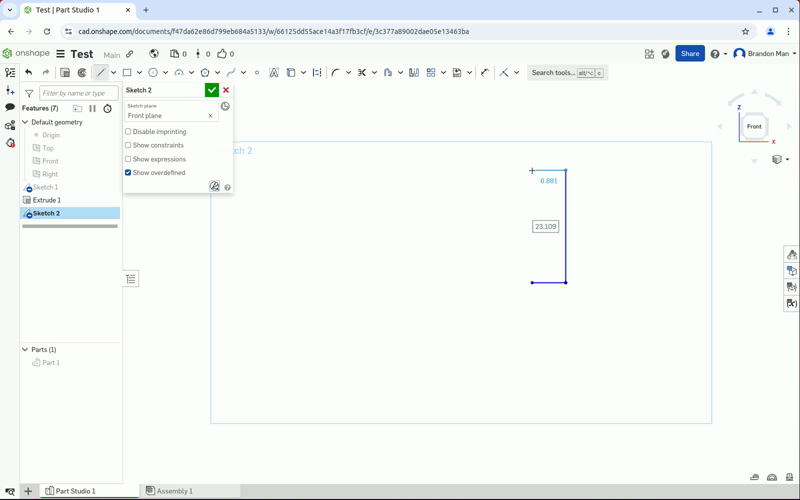
click(532, 170)
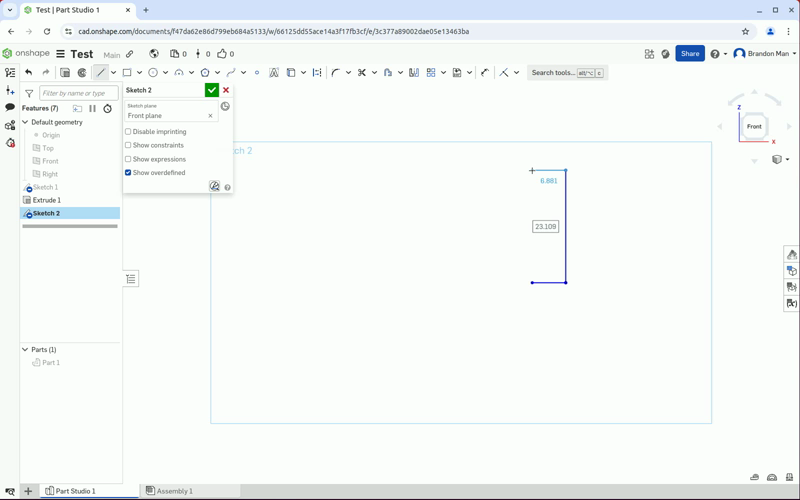
key_up(shift)
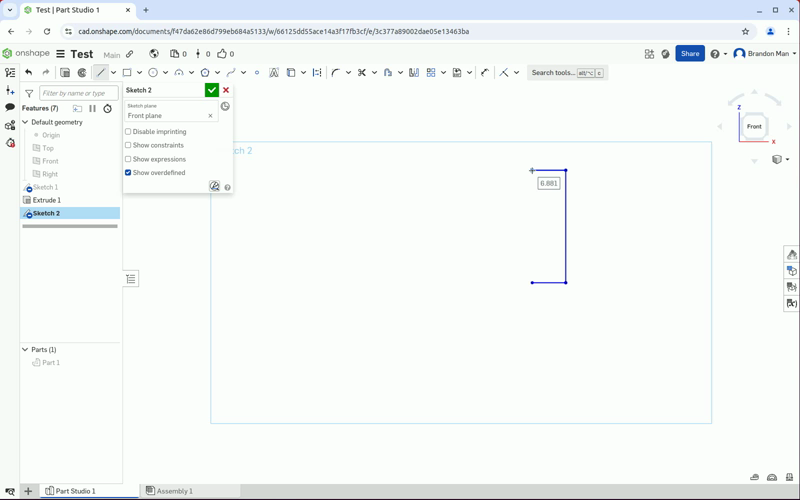
key_down(shift)
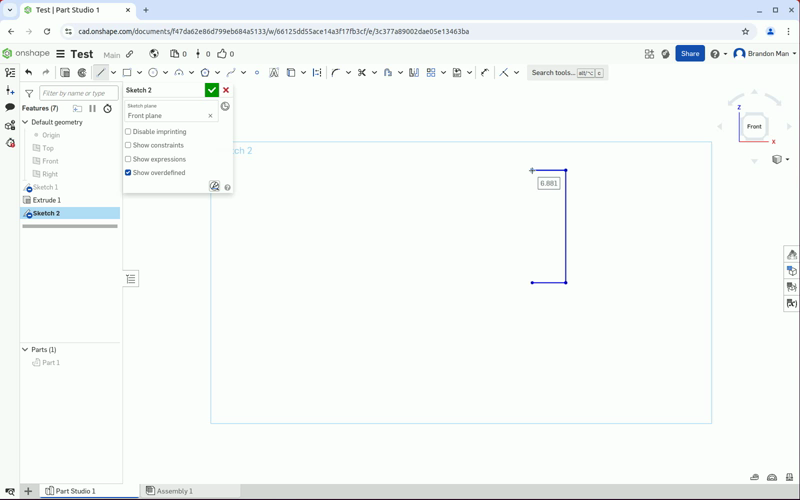
mouse_move(532, 264)
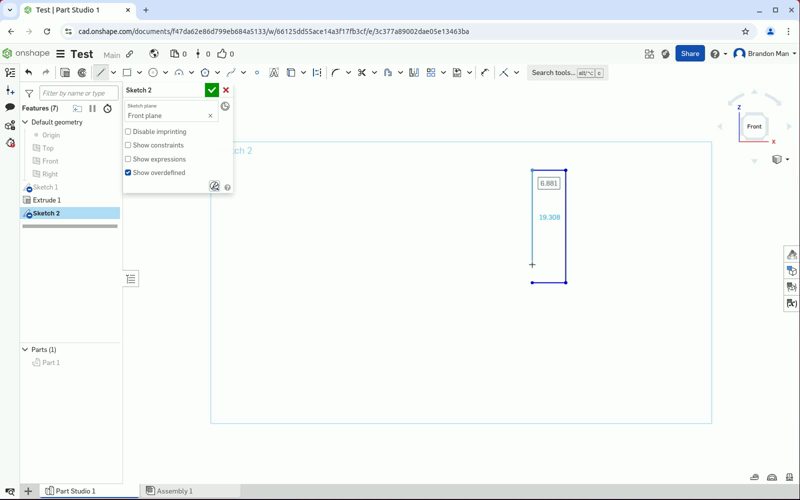
click(532, 264)
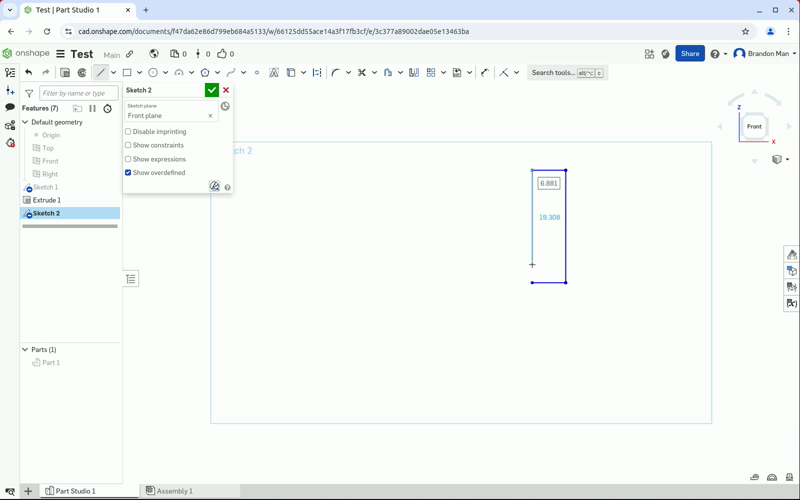
key_up(shift)
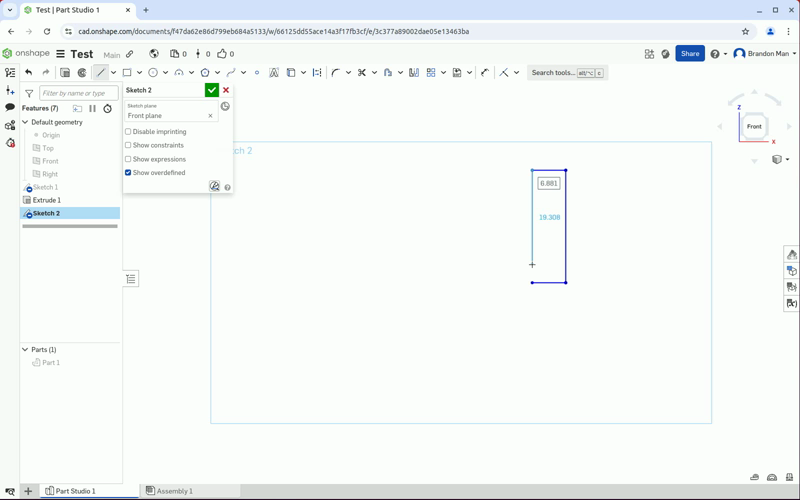
mouse_move(562, 264)
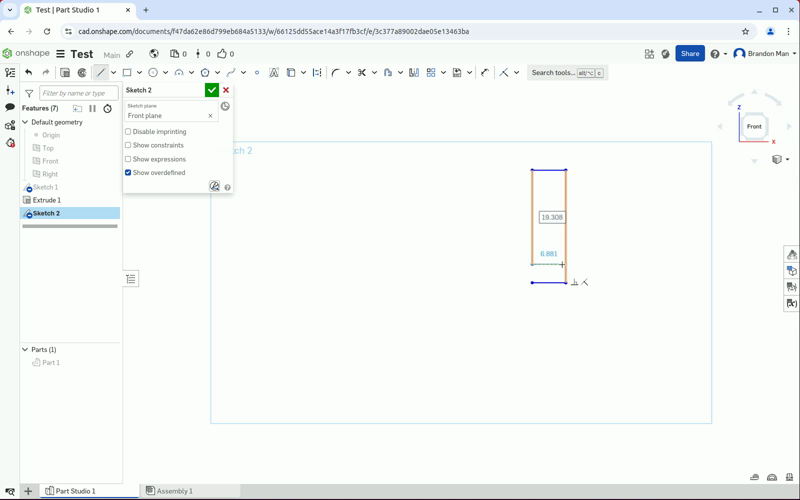
key_down(shift)
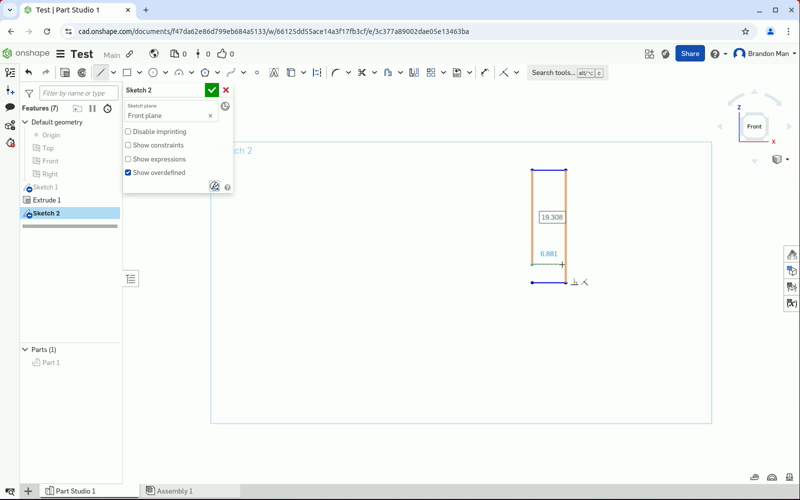
mouse_move(532, 282)
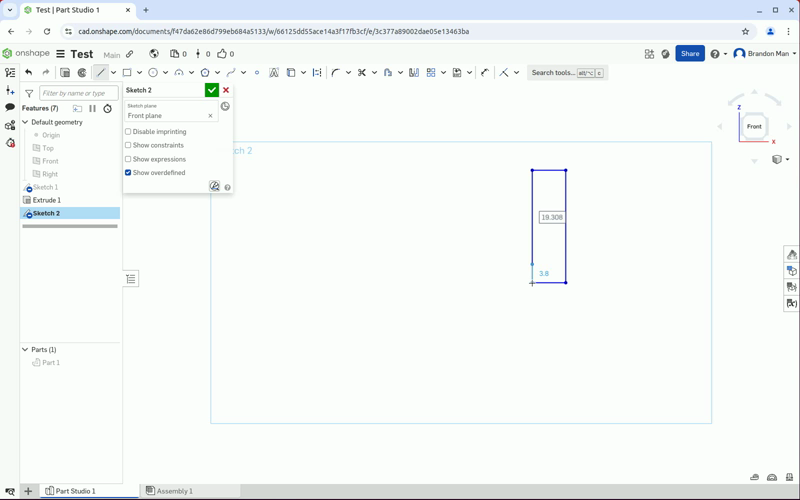
key_up(shift)
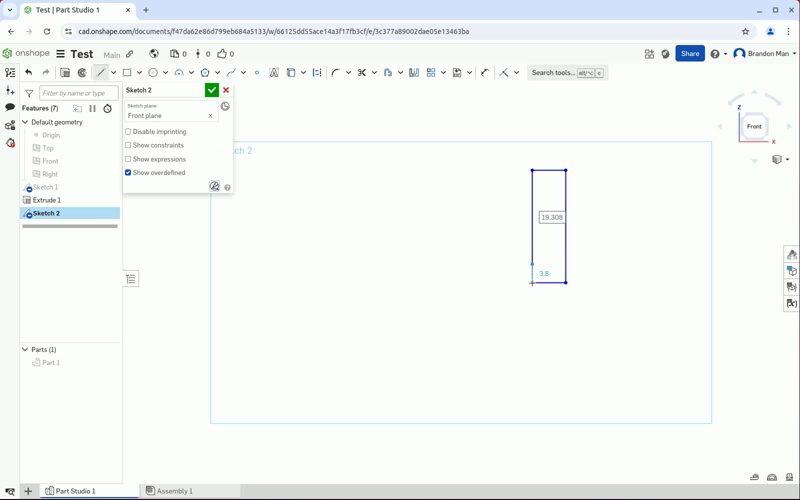
click(532, 282)
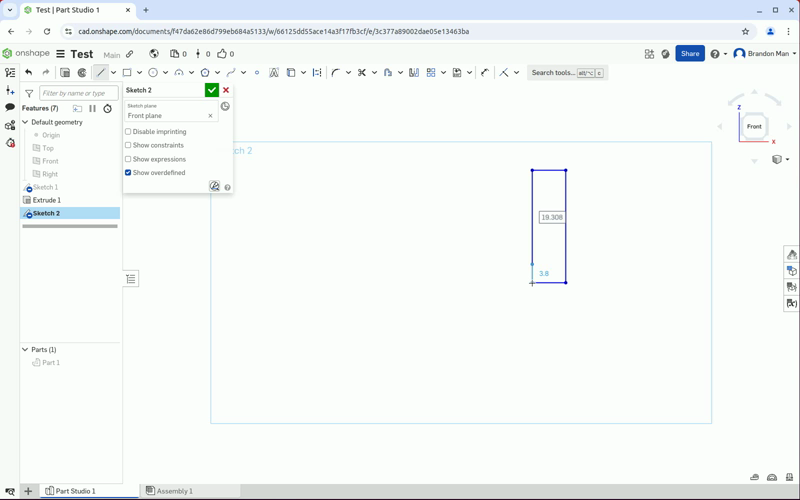
key(esc)
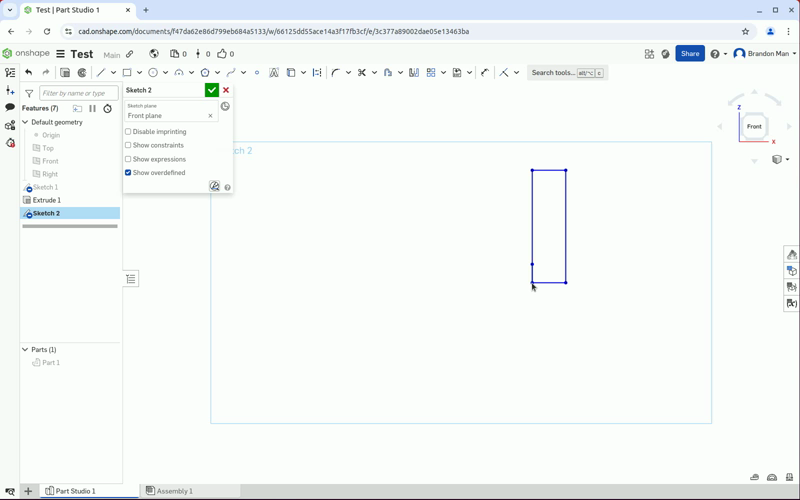
mouse_move(538, 256)
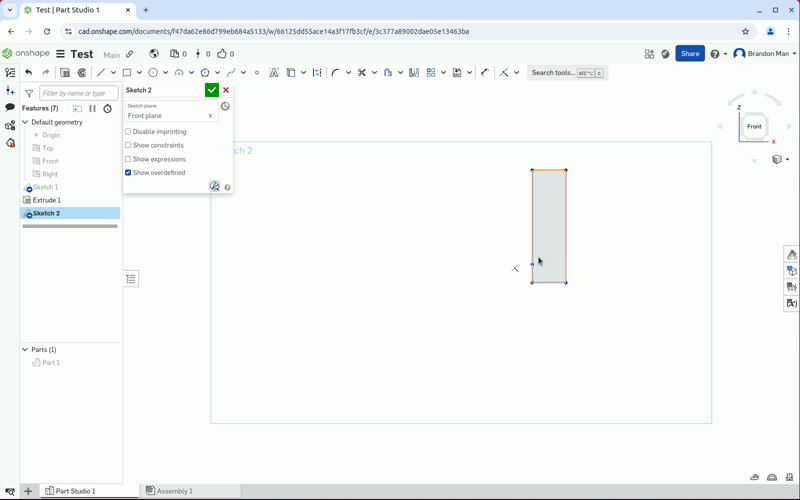
click(538, 256)
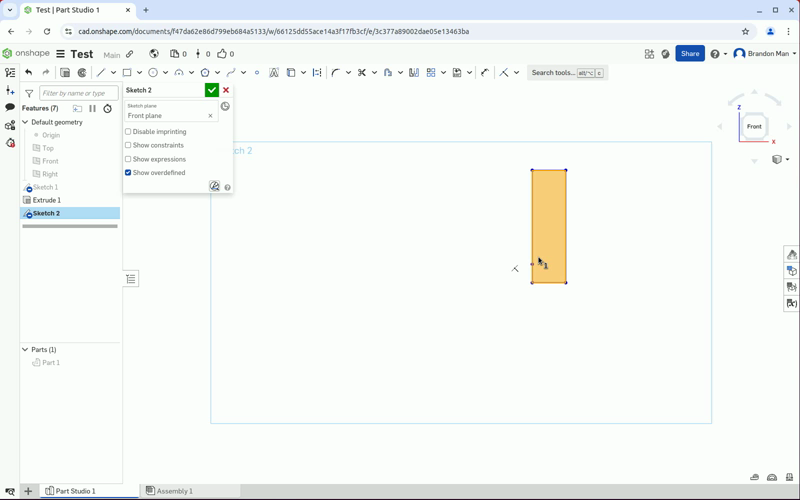
mouse_move(73, 352)
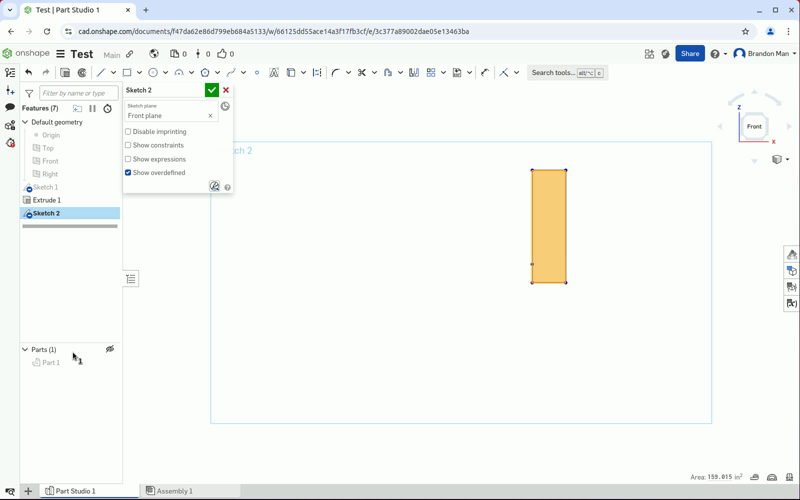
key(shift+y)
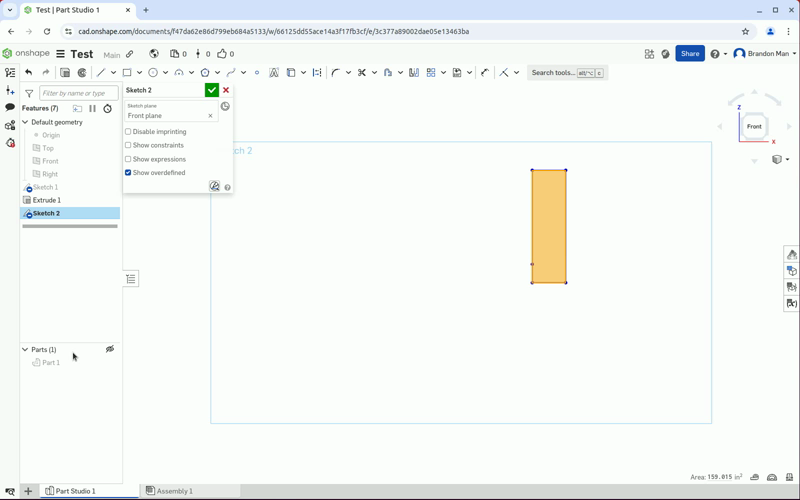
key(shift+e)
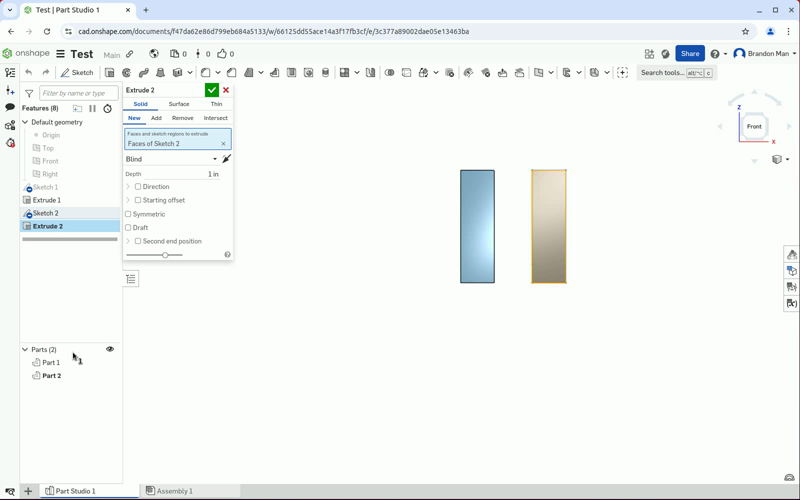
mouse_move(143, 106)
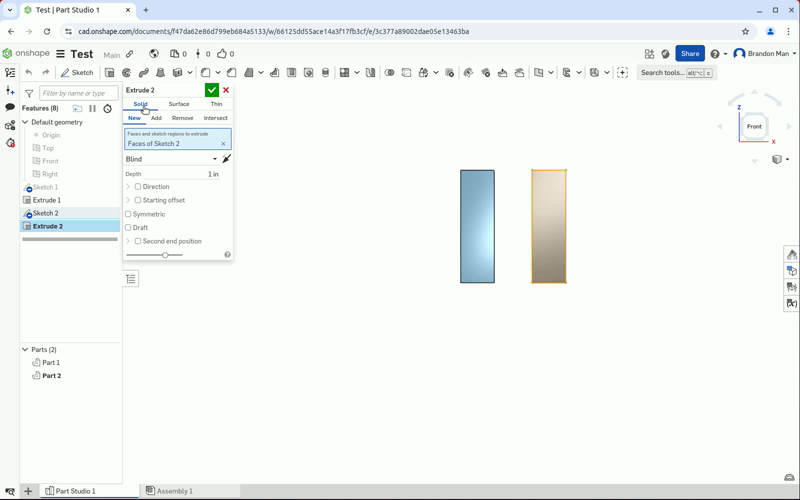
click(143, 106)
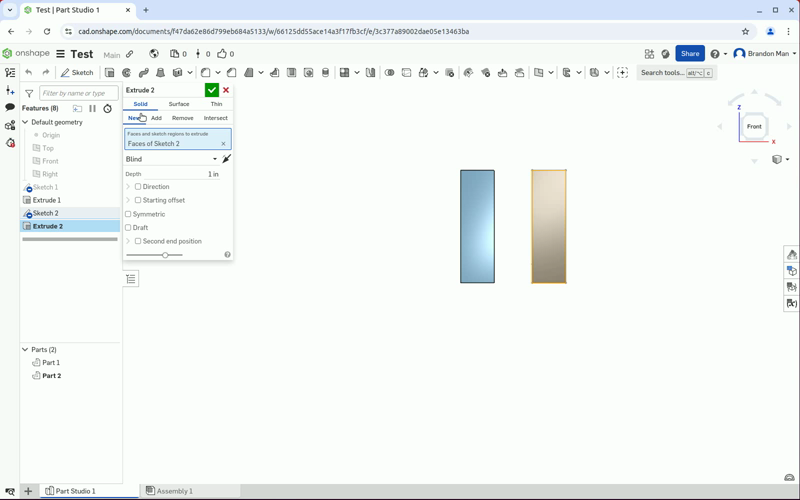
mouse_move(137, 120)
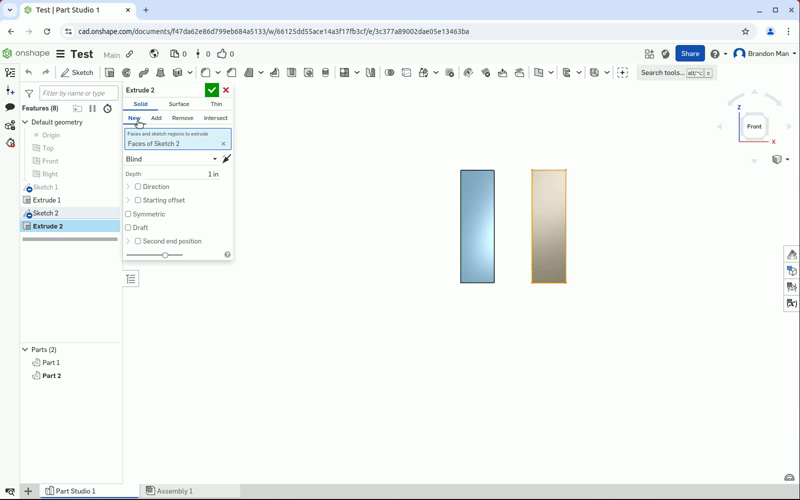
click(137, 120)
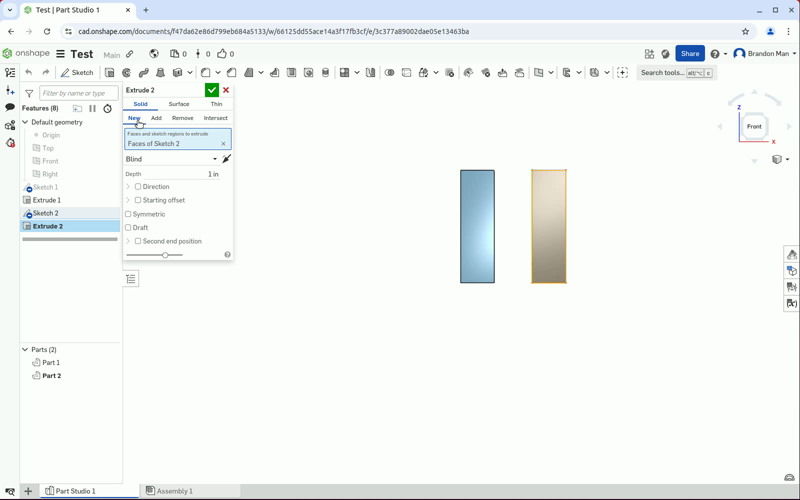
key(tab, 4)
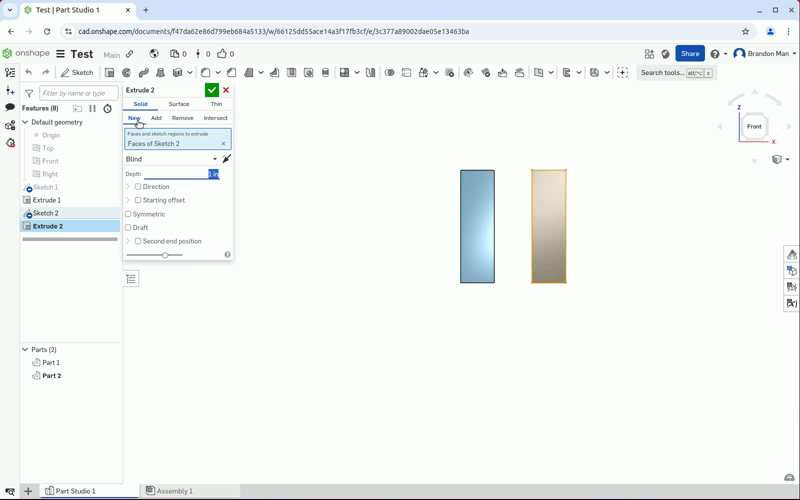
text(11.554)
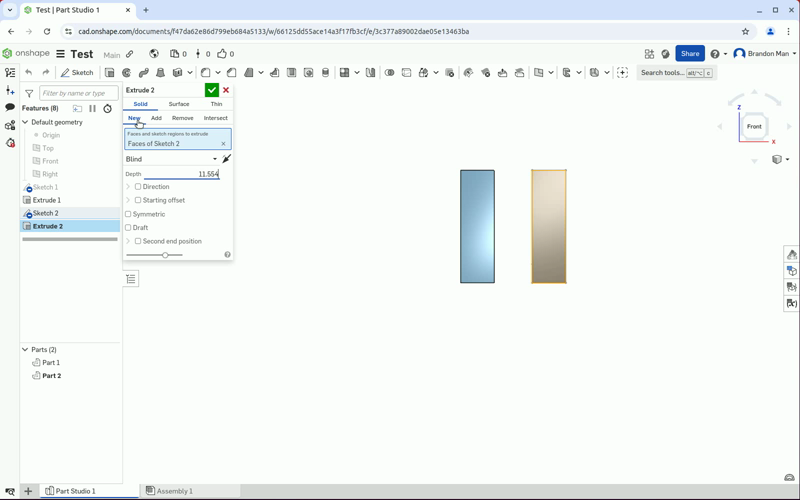
key(enter)
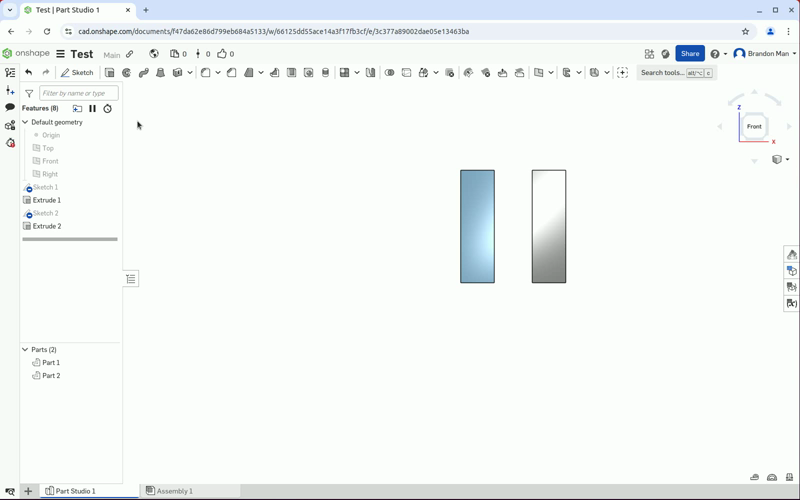
key(shift+h)
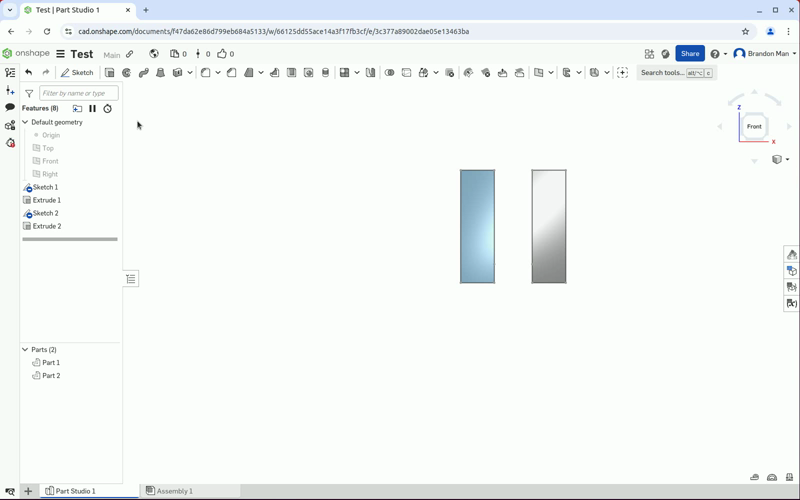
key(shift+h)
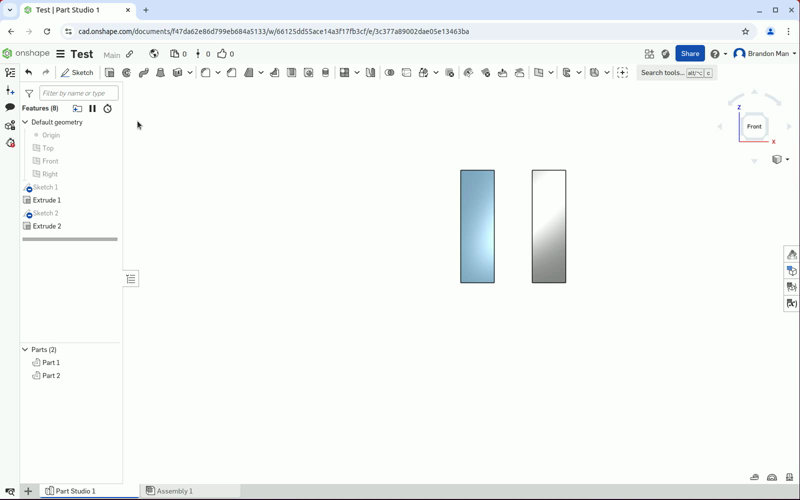
mouse_move(73, 189)
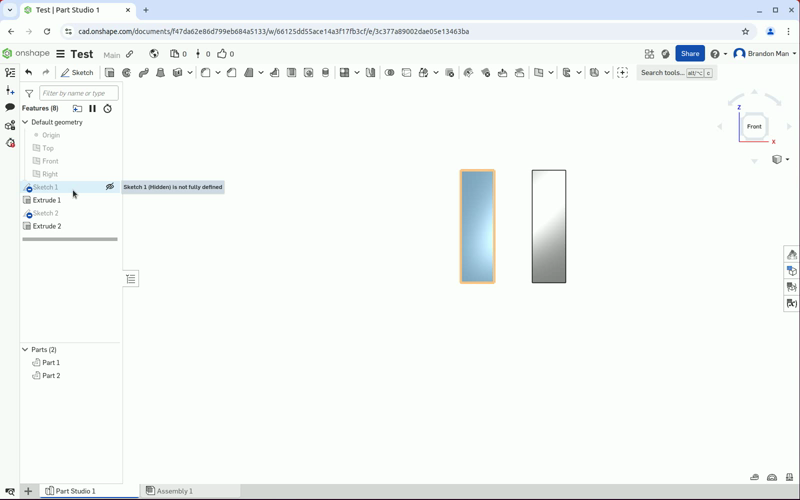
click(73, 189)
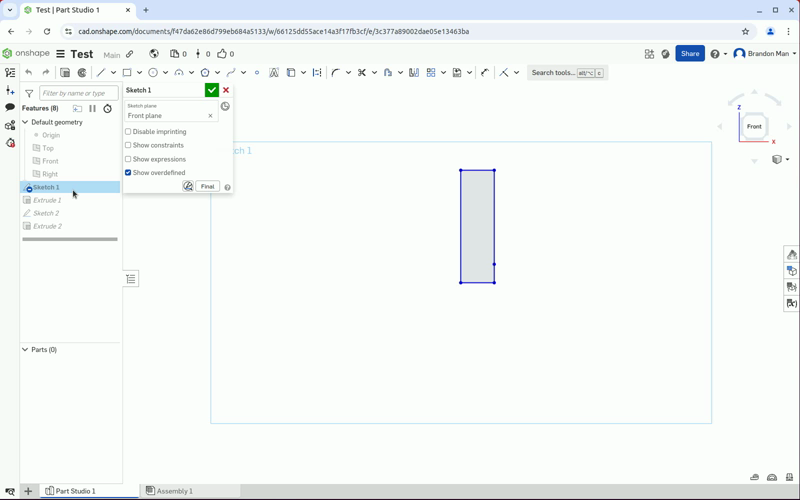
mouse_move(229, 92)
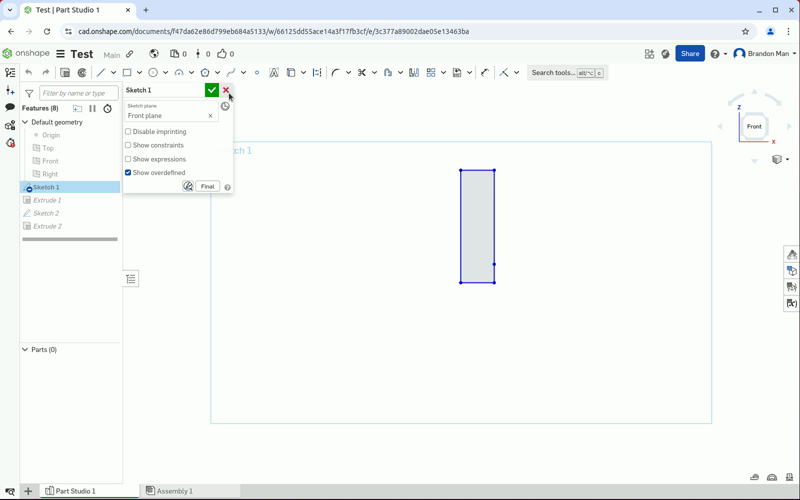
click(229, 92)
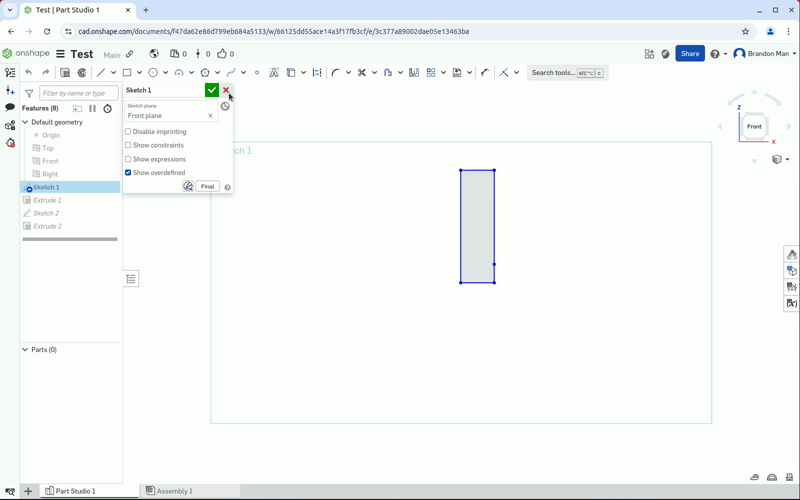
key(shift+s)
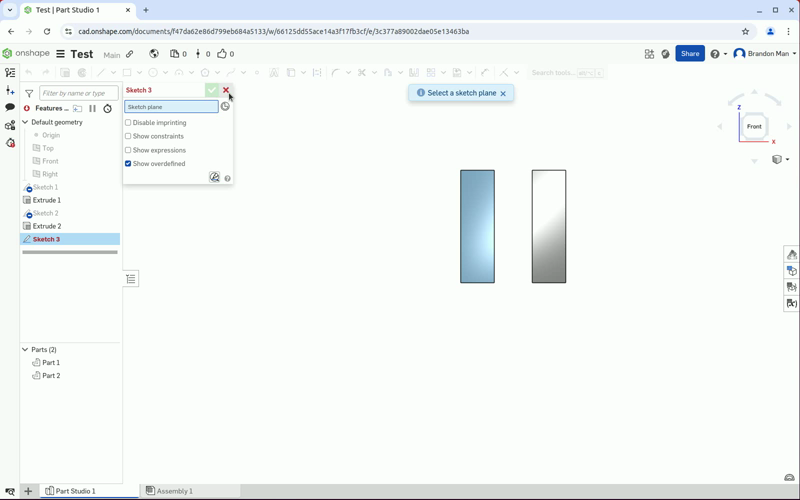
mouse_move(73, 163)
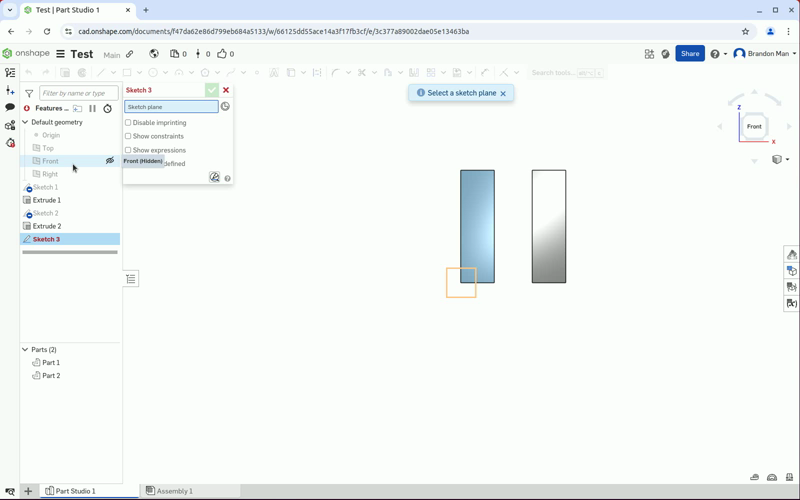
click(73, 163)
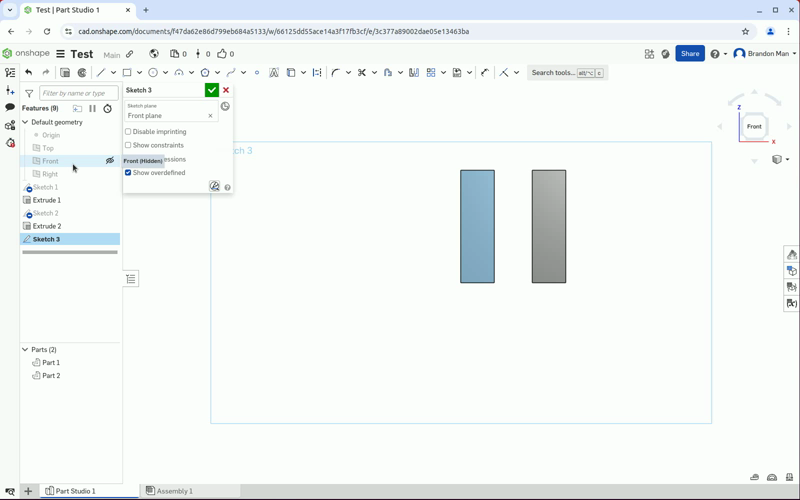
mouse_move(73, 352)
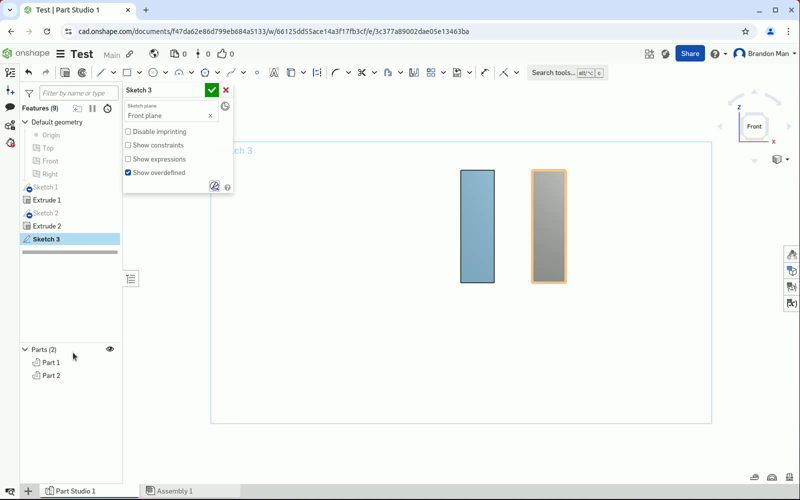
key(y)
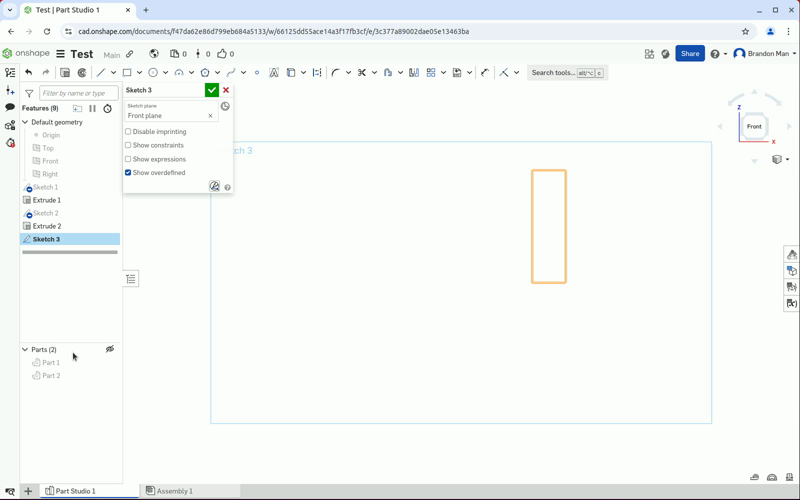
key(l)
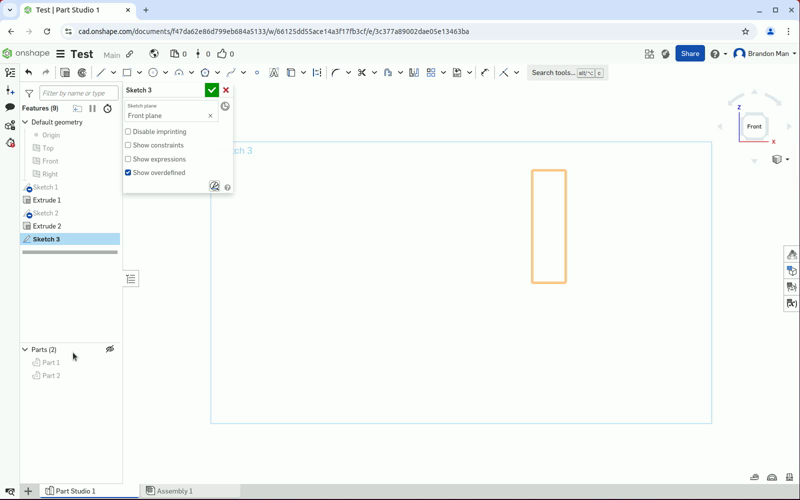
key_down(shift)
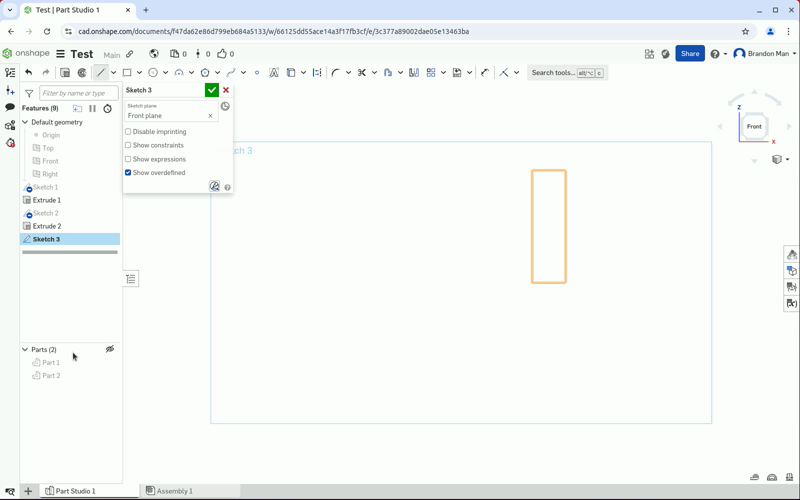
mouse_move(494, 282)
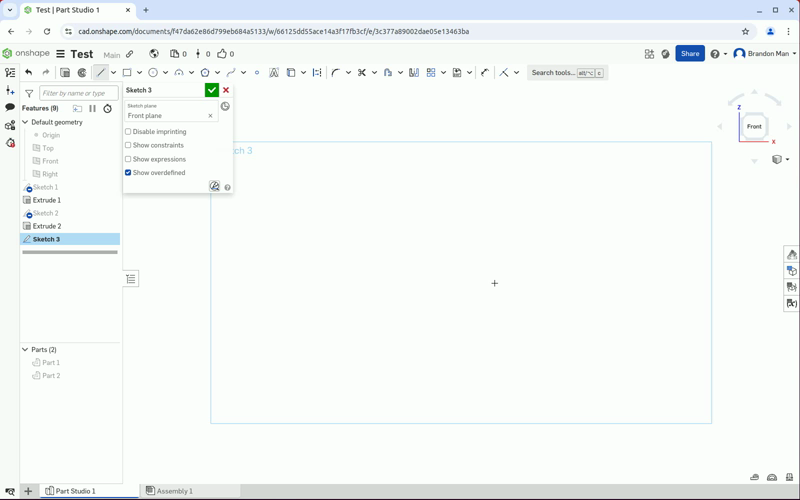
click(494, 282)
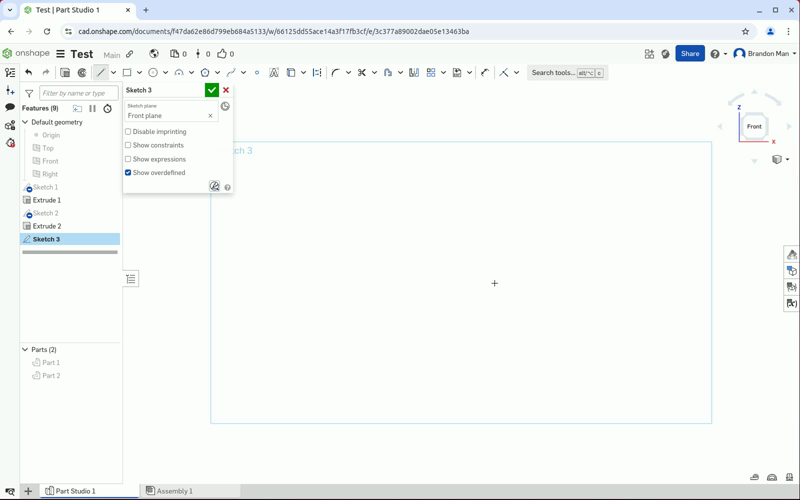
key_up(shift)
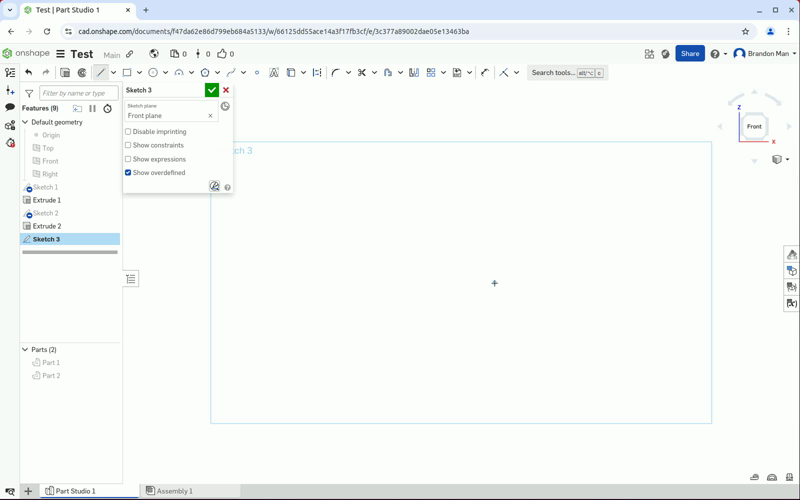
key_down(shift)
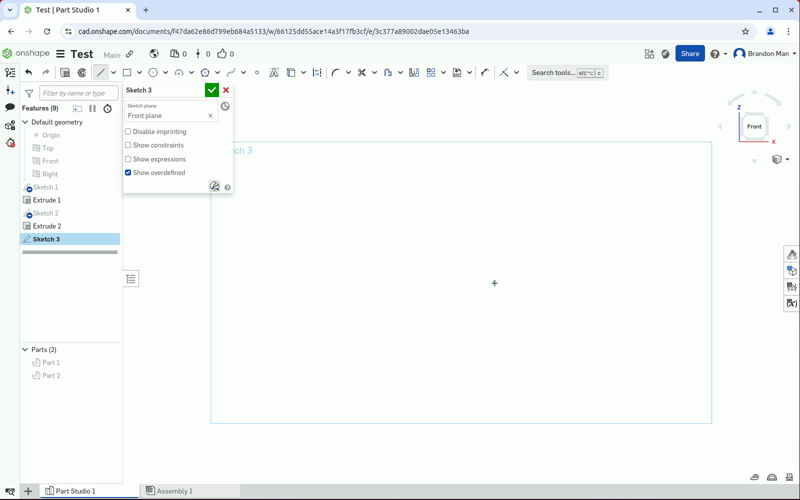
mouse_move(524, 282)
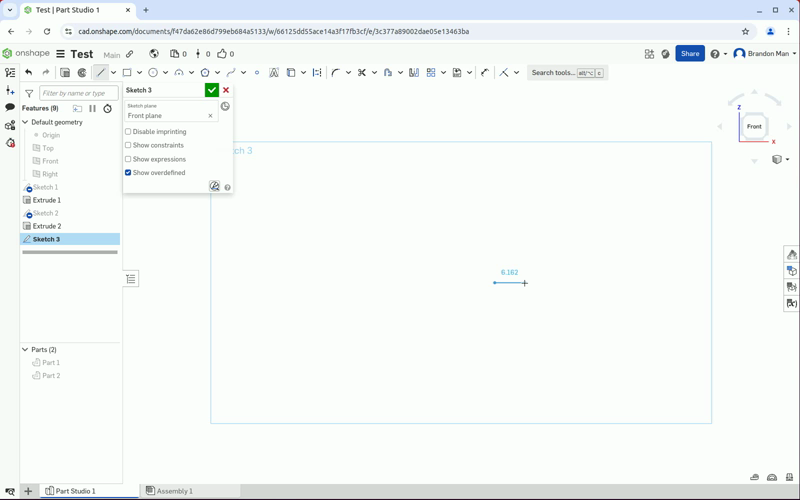
mouse_move(533, 282)
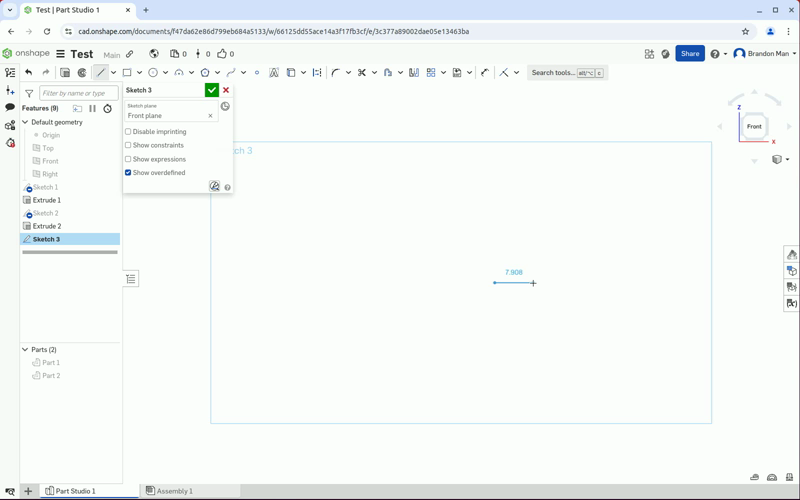
click(533, 282)
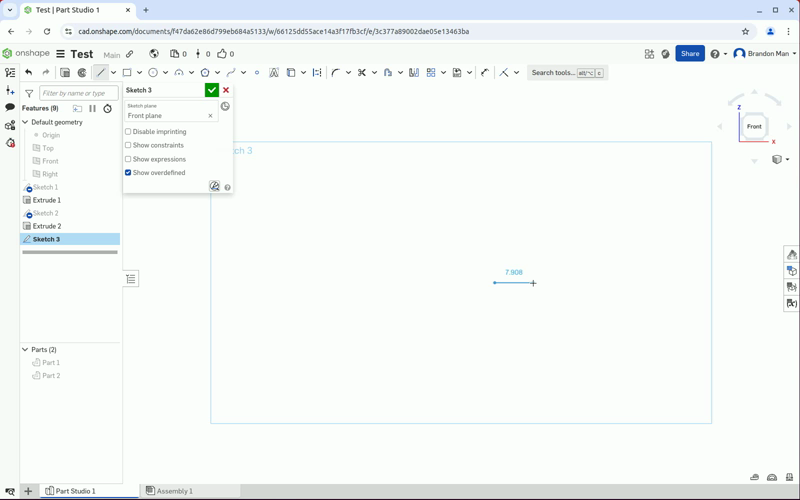
key_up(shift)
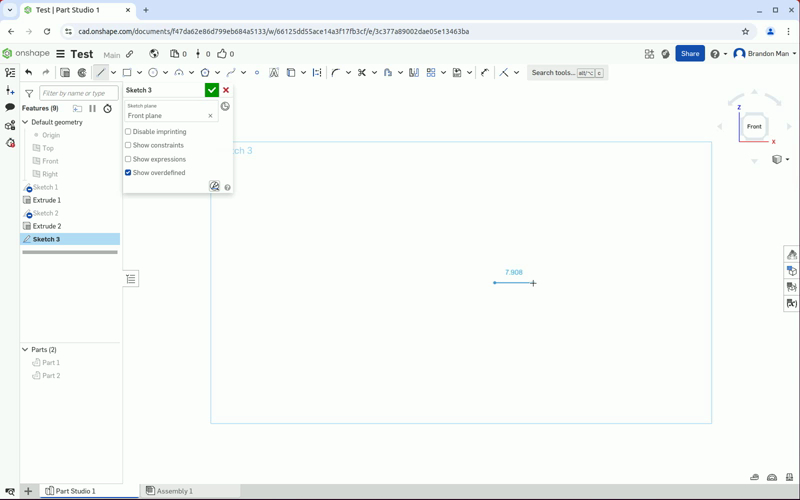
key_down(shift)
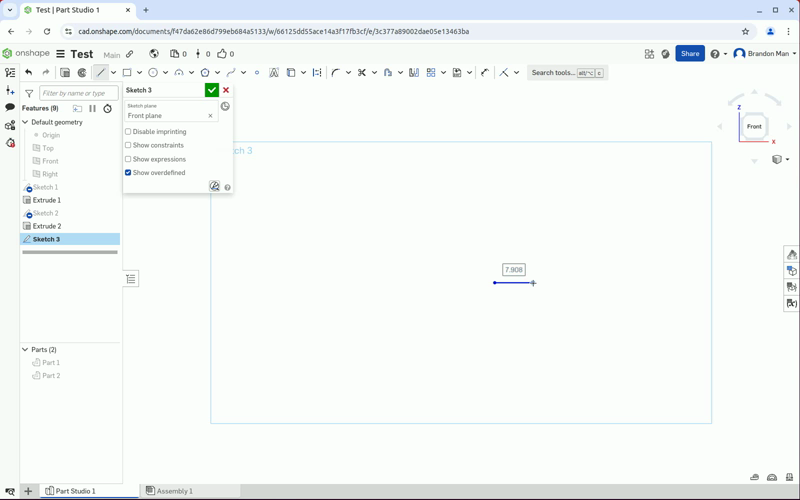
mouse_move(563, 282)
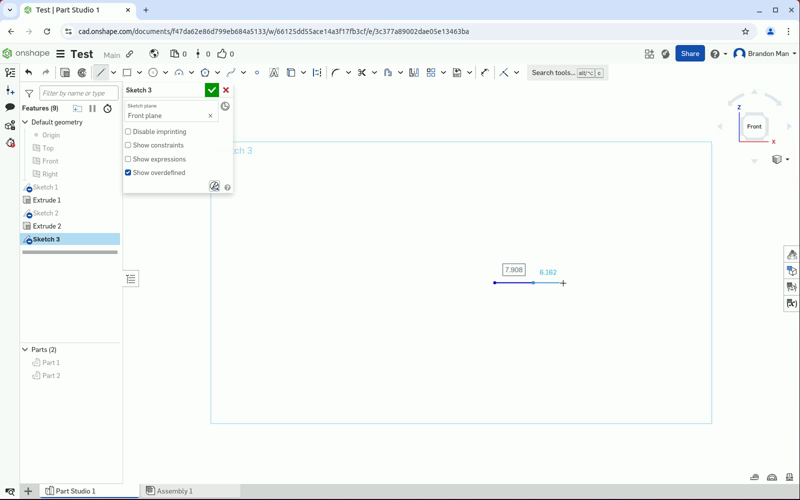
mouse_move(533, 263)
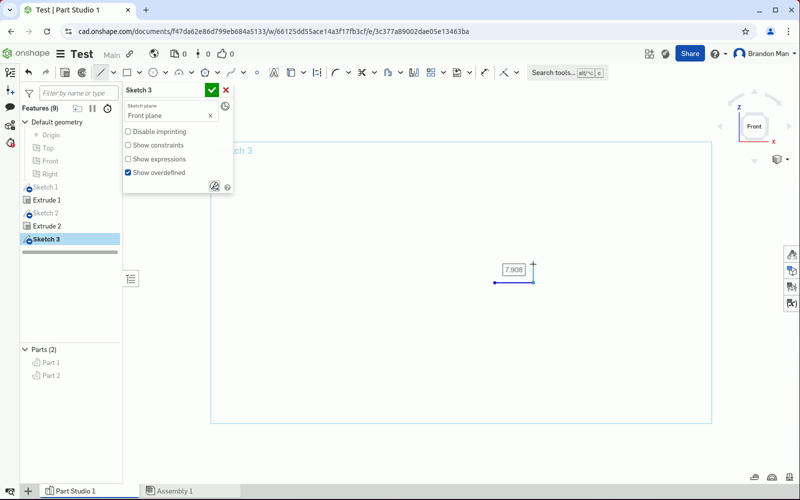
click(533, 263)
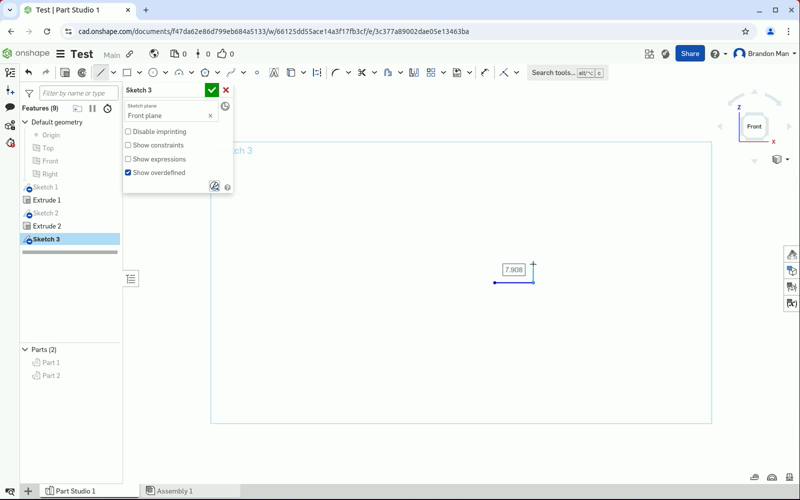
key_up(shift)
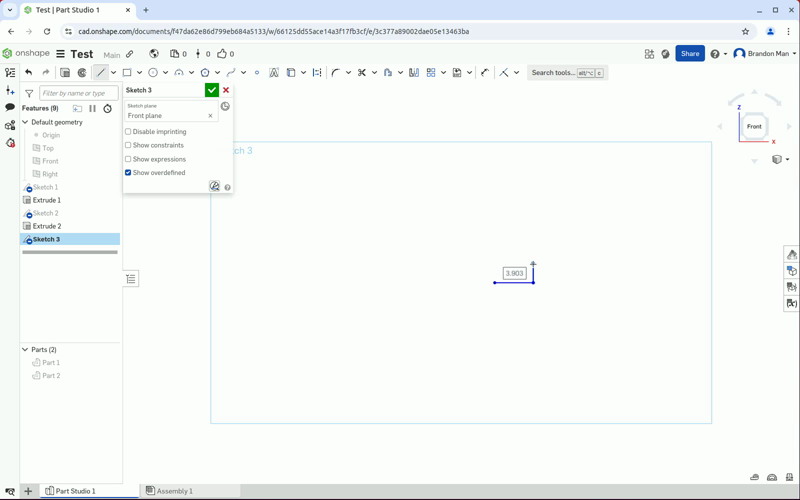
key_down(shift)
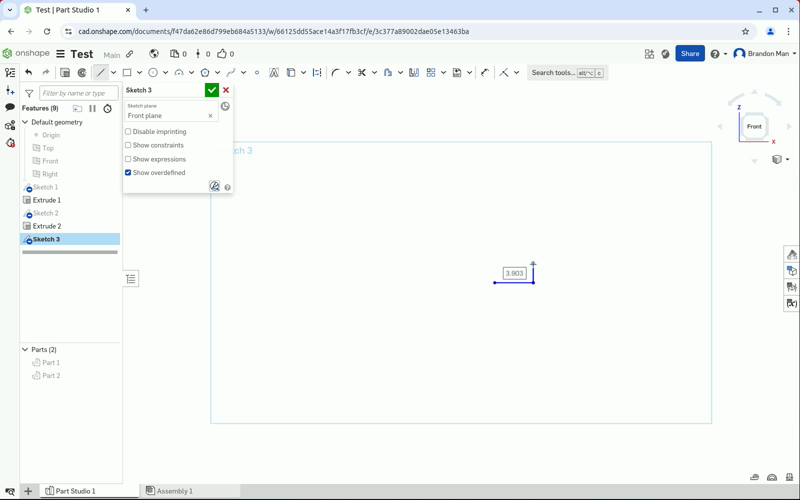
mouse_move(563, 263)
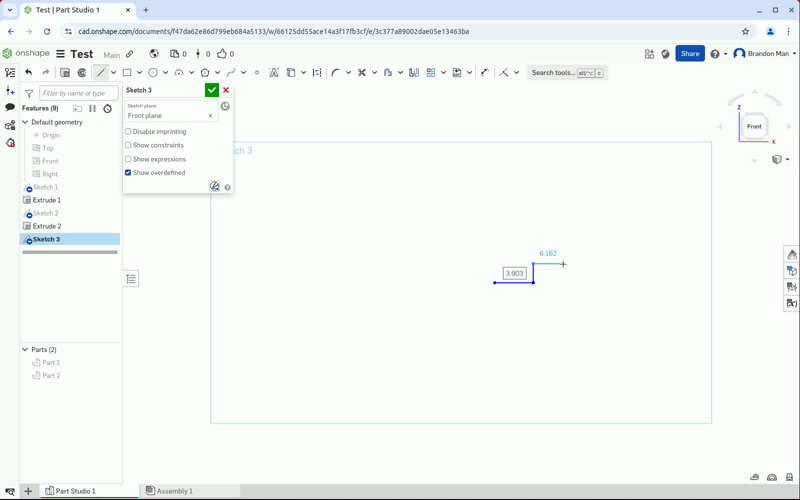
mouse_move(494, 263)
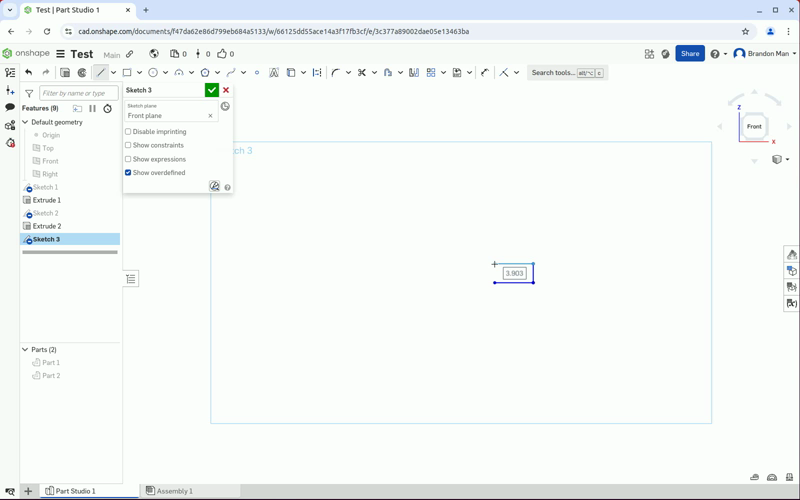
click(494, 263)
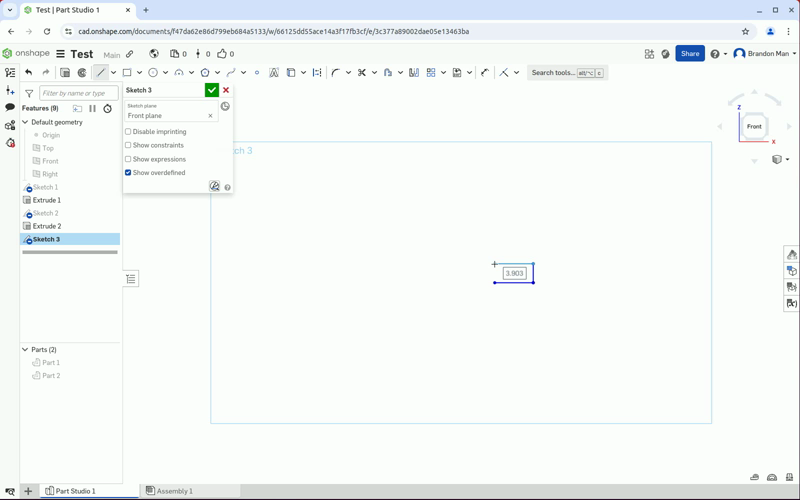
key_up(shift)
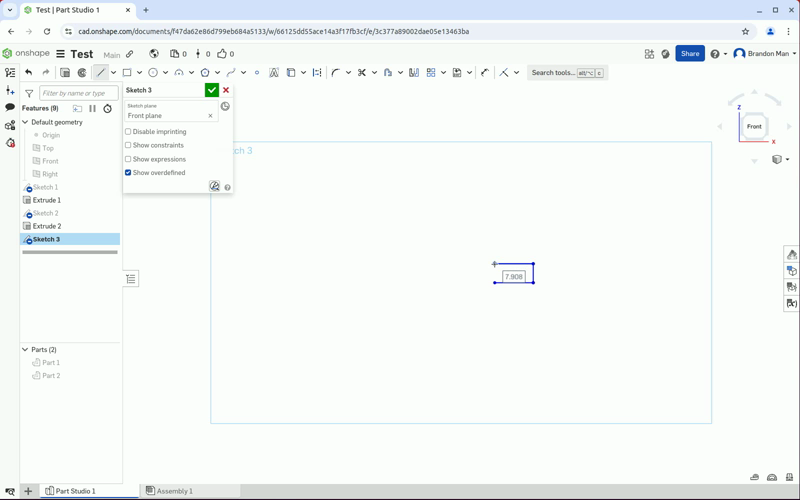
mouse_move(524, 263)
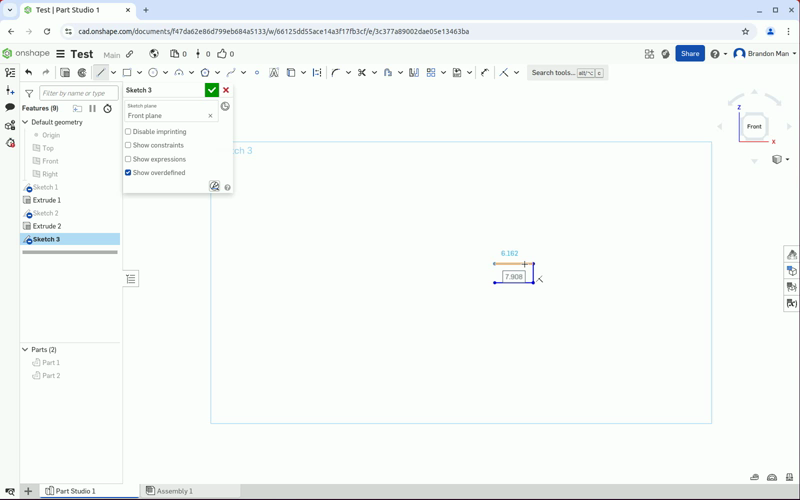
key_down(shift)
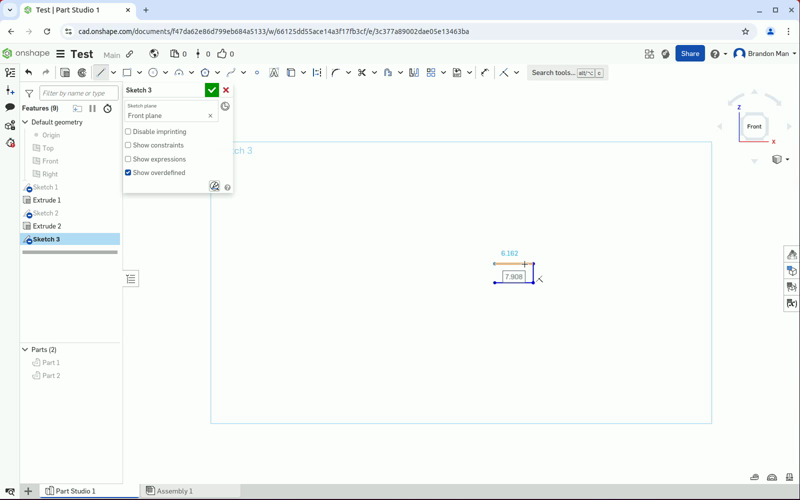
mouse_move(494, 282)
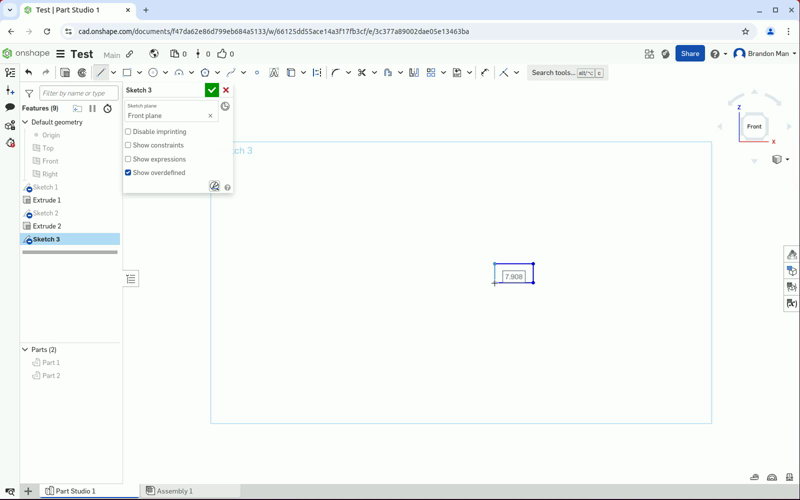
key_up(shift)
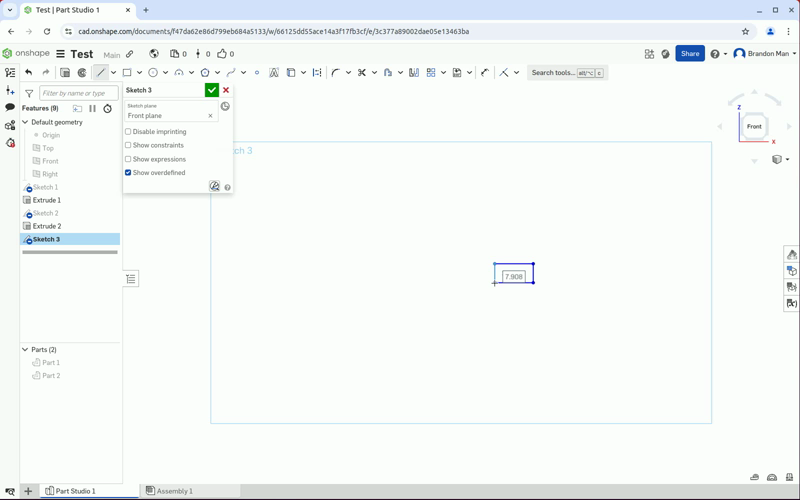
click(494, 282)
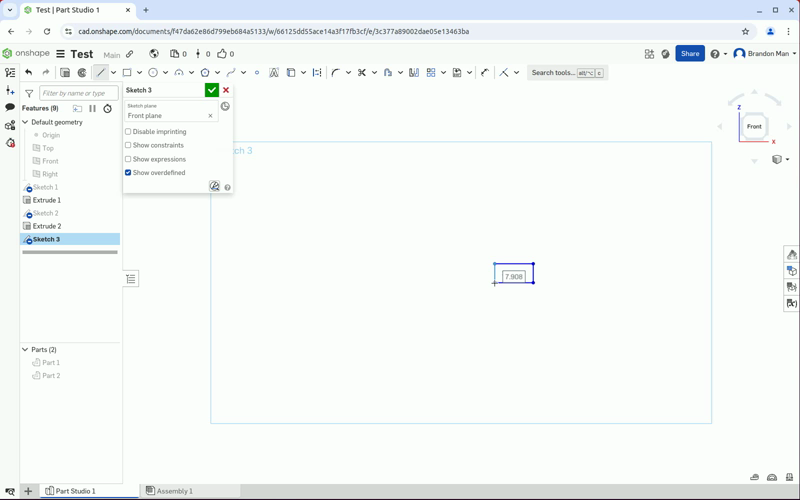
key(esc)
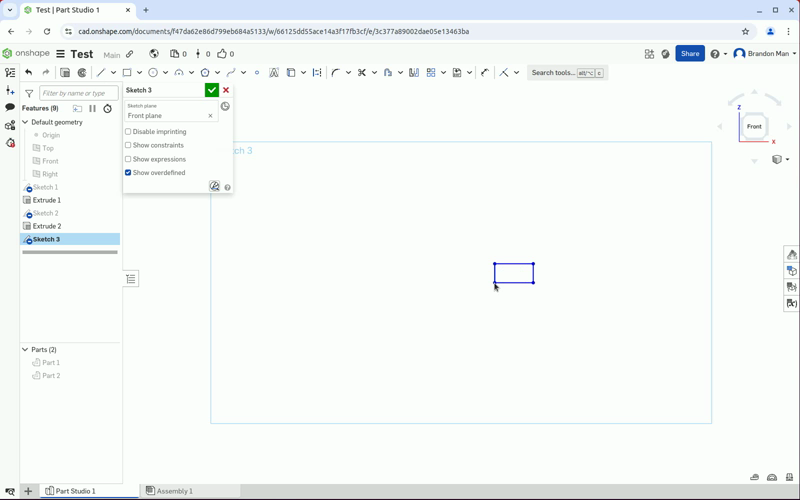
mouse_move(532, 282)
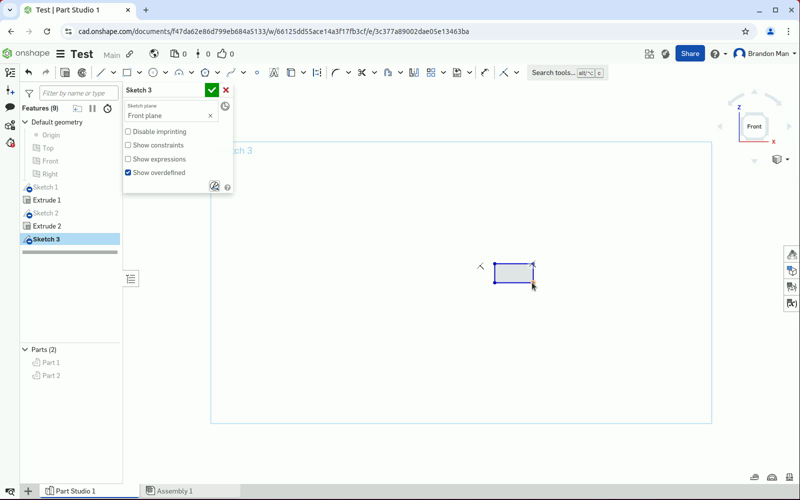
scroll(6)
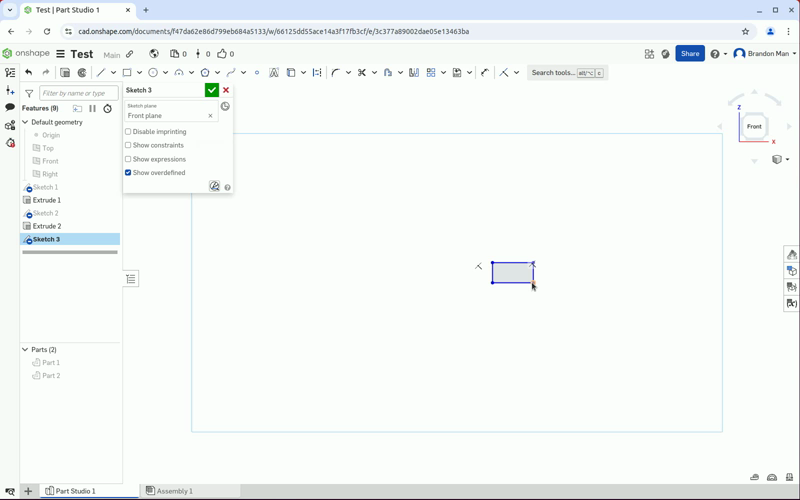
scroll(6)
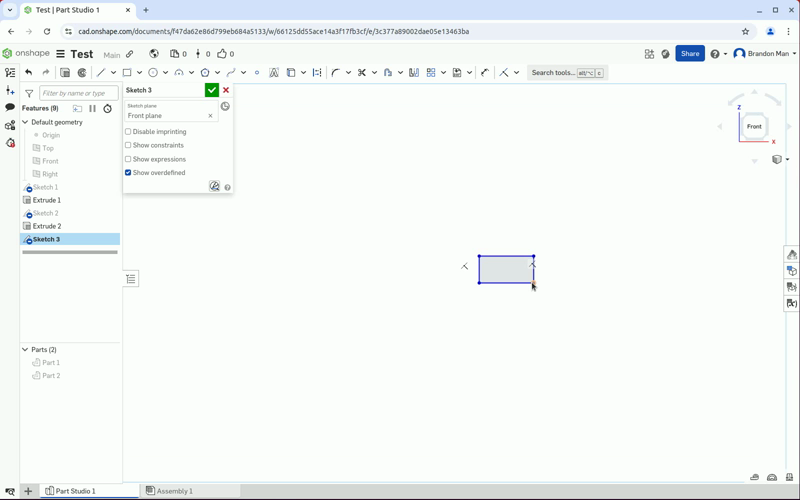
scroll(6)
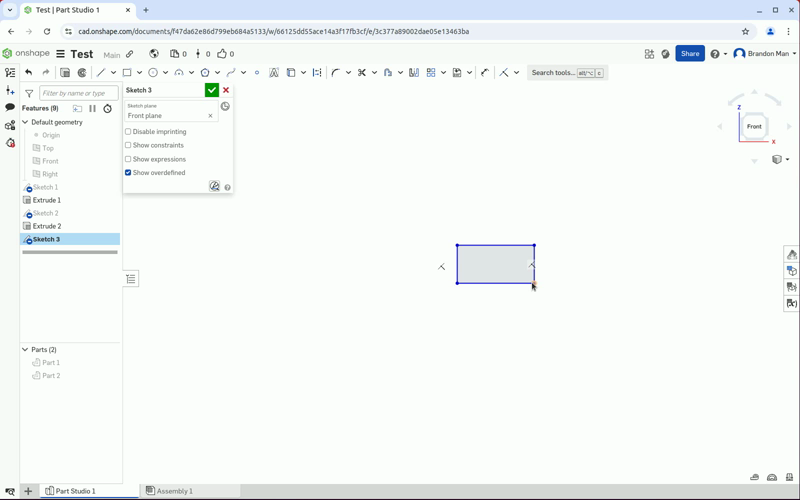
scroll(6)
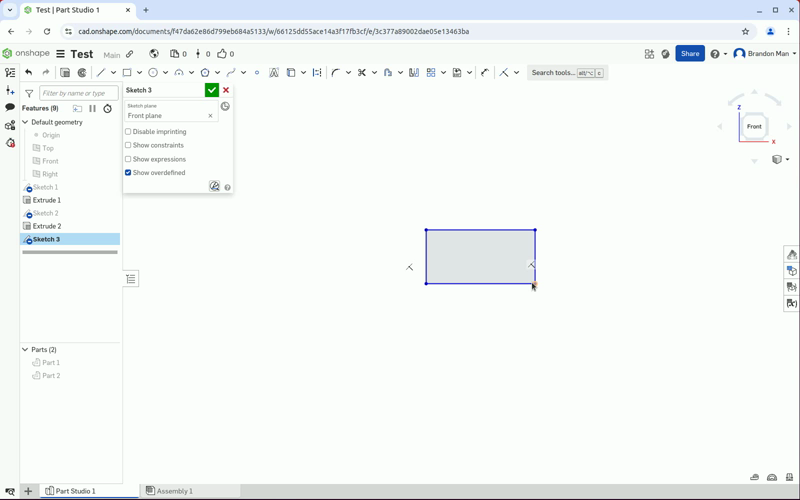
scroll(6)
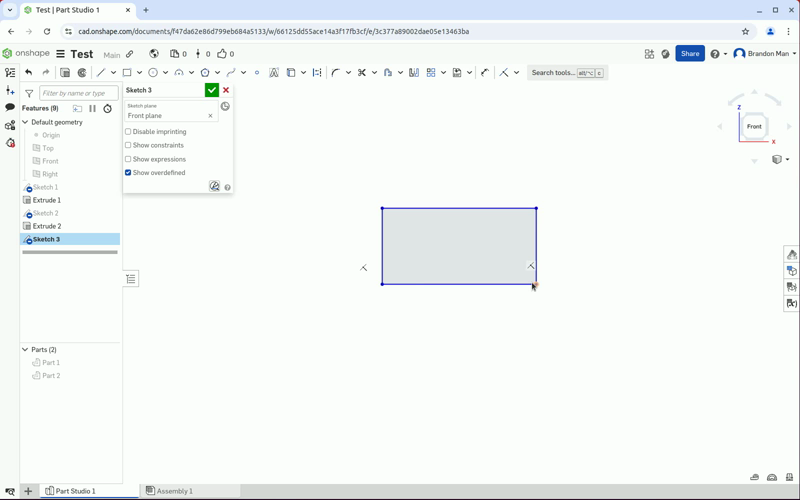
scroll(6)
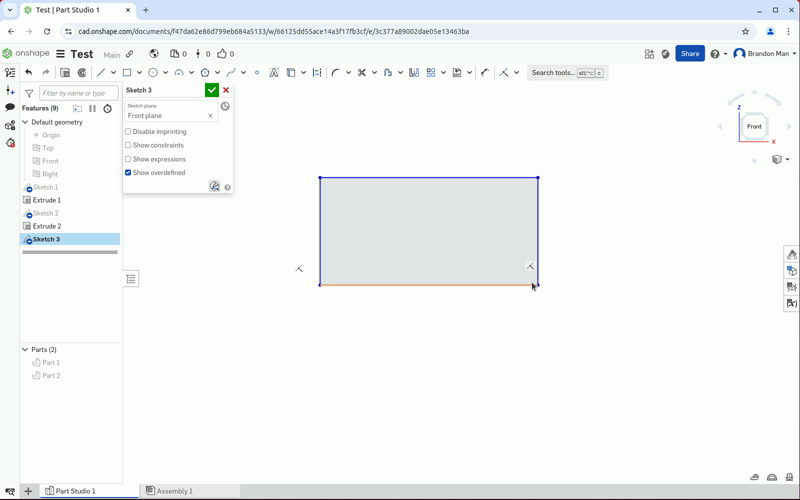
scroll(6)
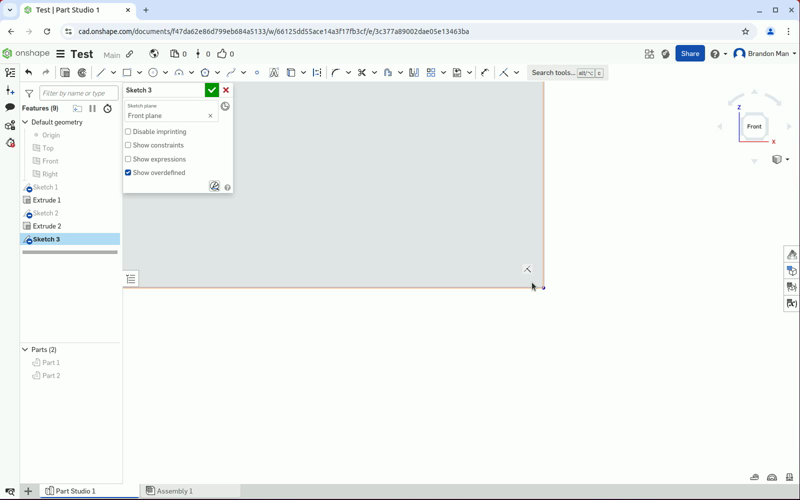
click(532, 282)
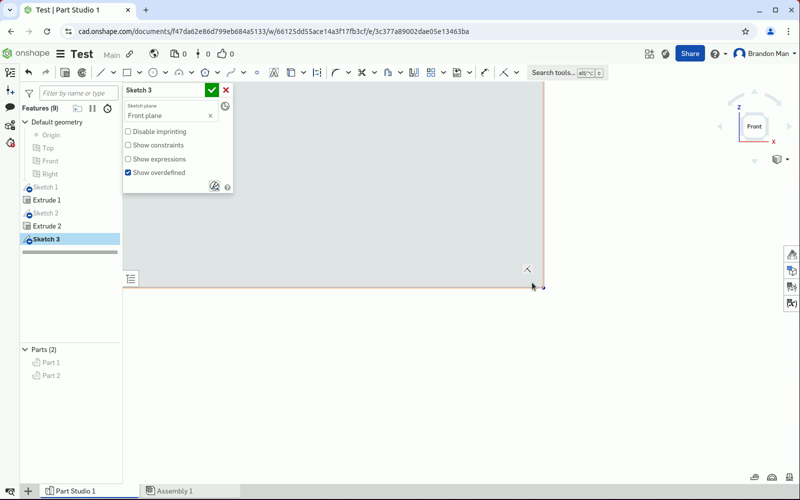
scroll(-6)
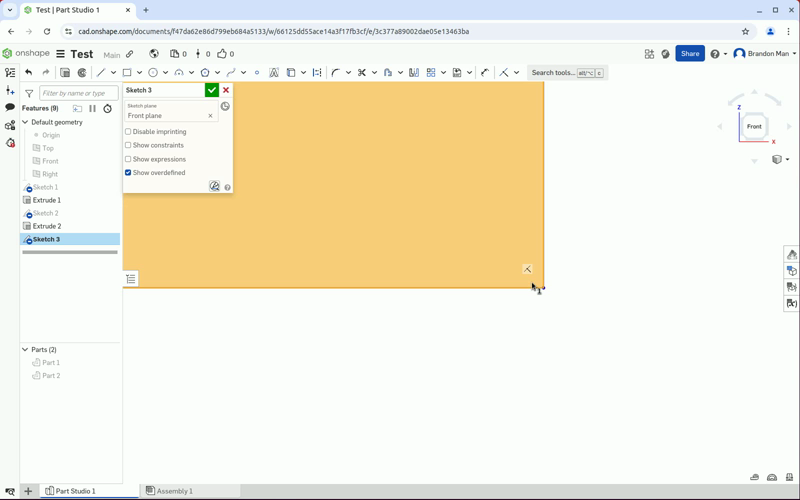
scroll(-6)
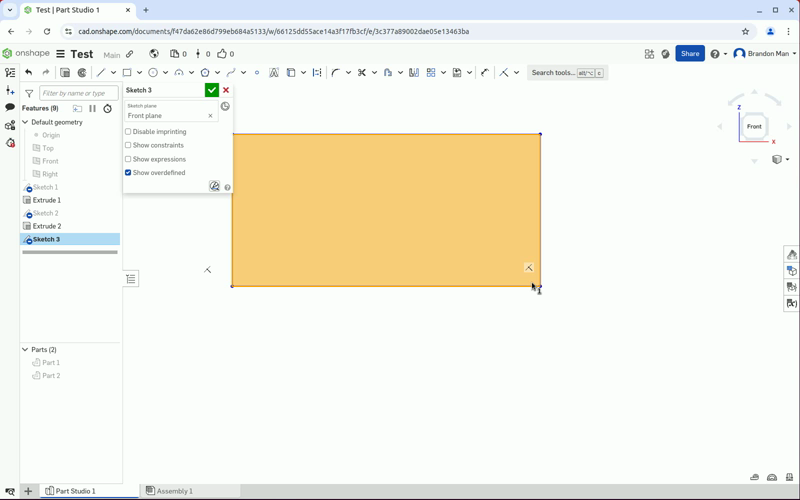
scroll(-6)
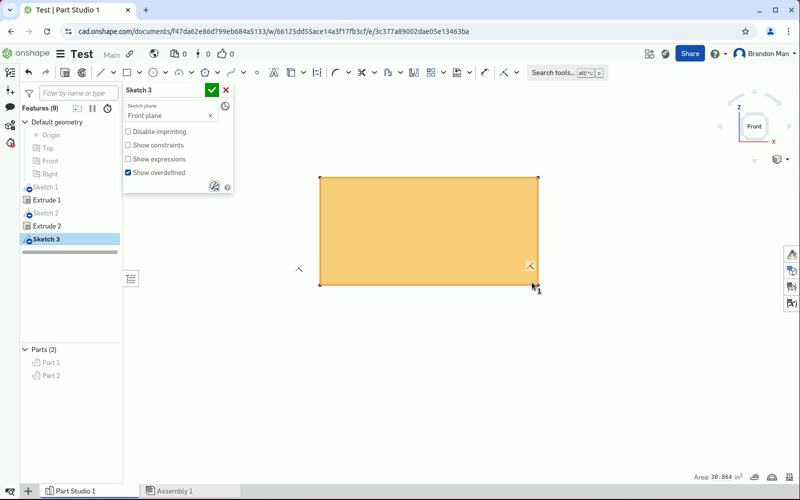
scroll(-6)
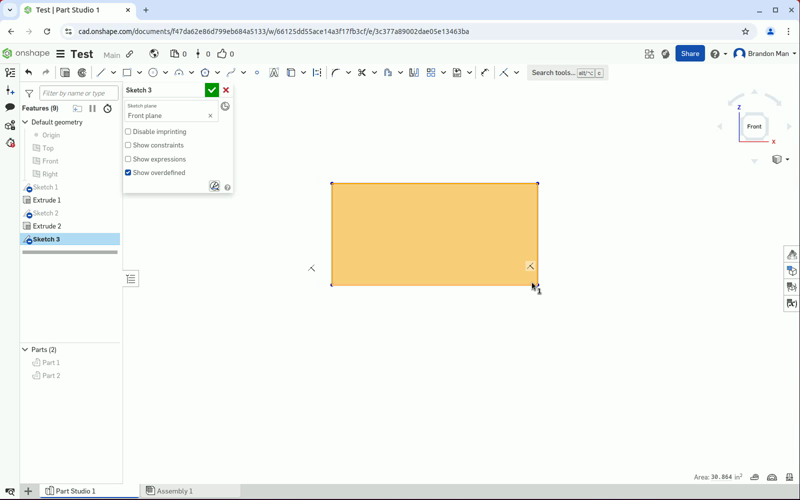
scroll(-6)
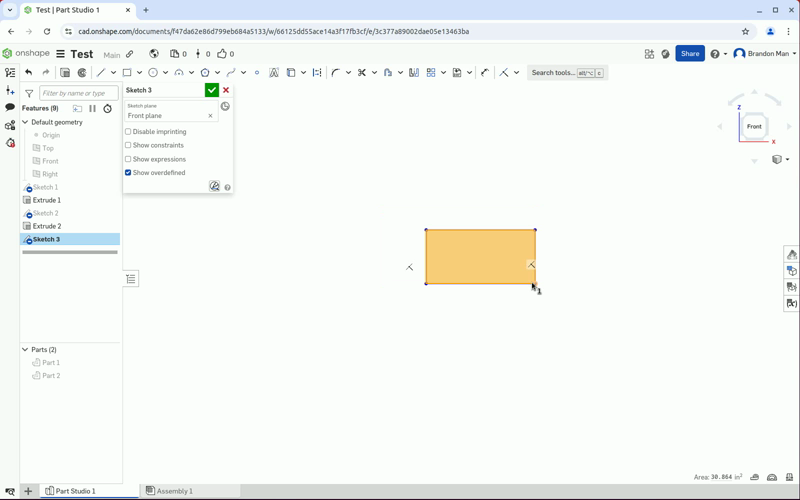
scroll(-6)
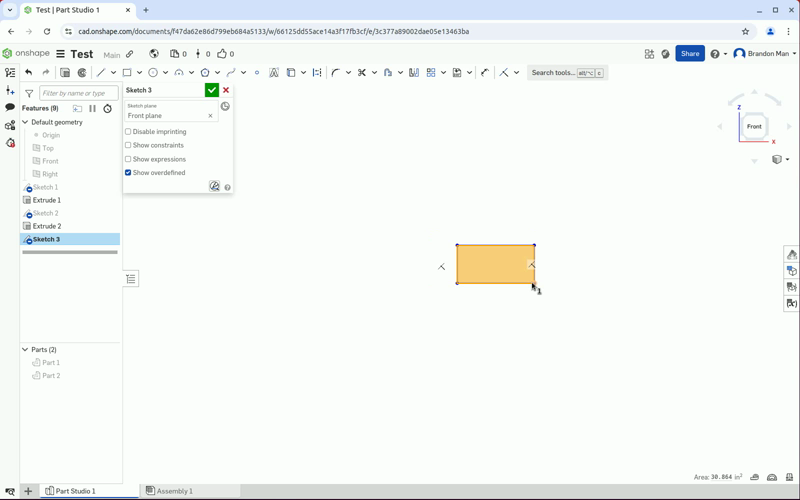
scroll(-6)
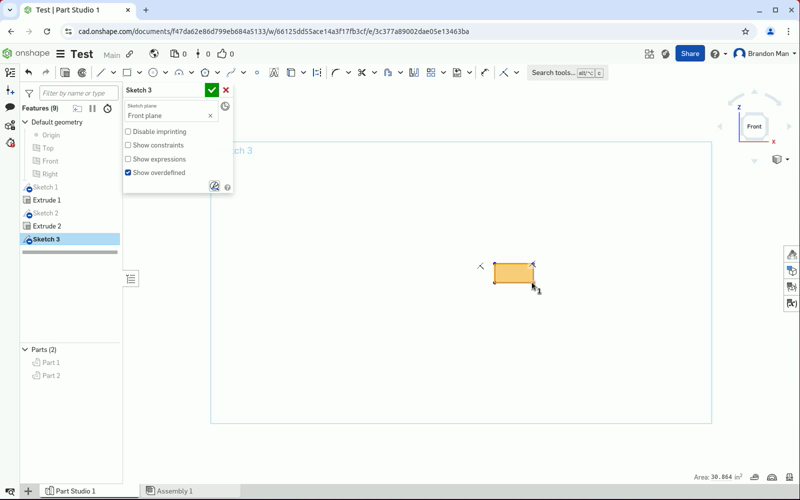
mouse_move(73, 352)
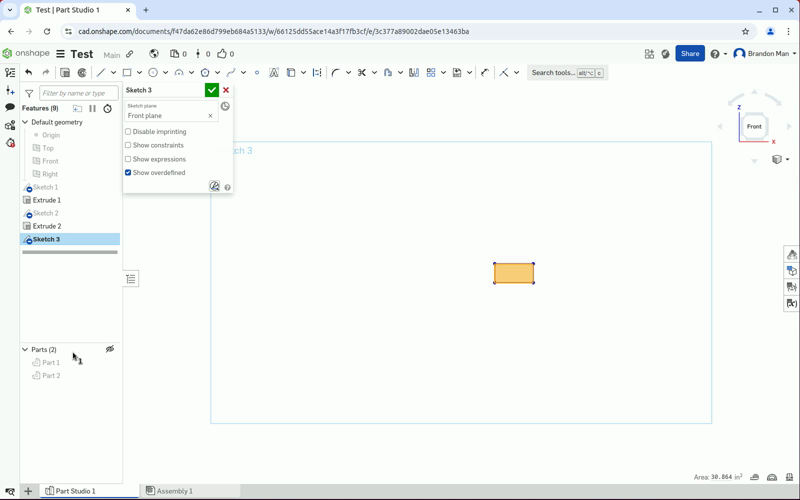
key(shift+y)
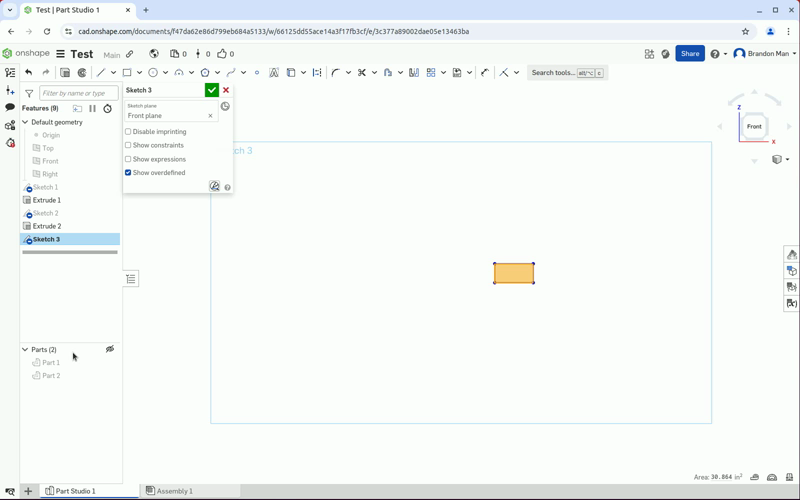
key(shift+e)
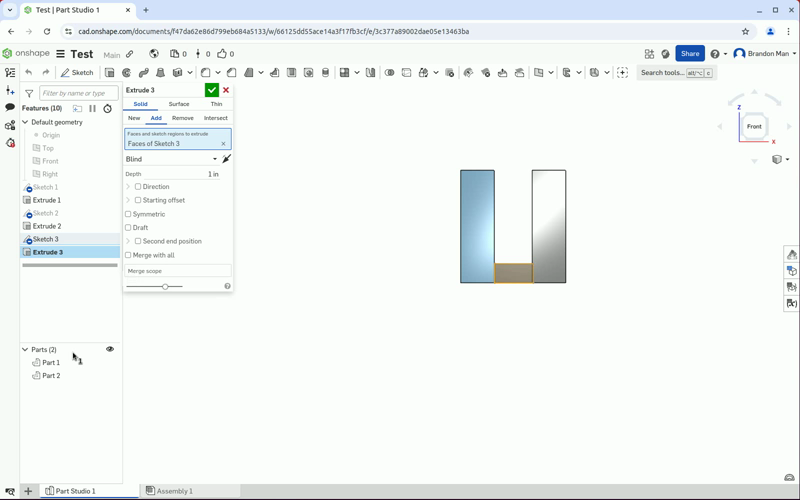
mouse_move(143, 106)
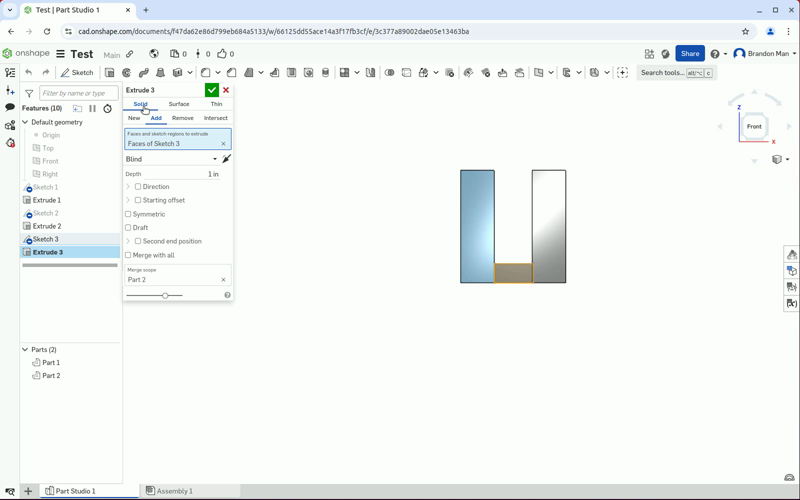
click(143, 106)
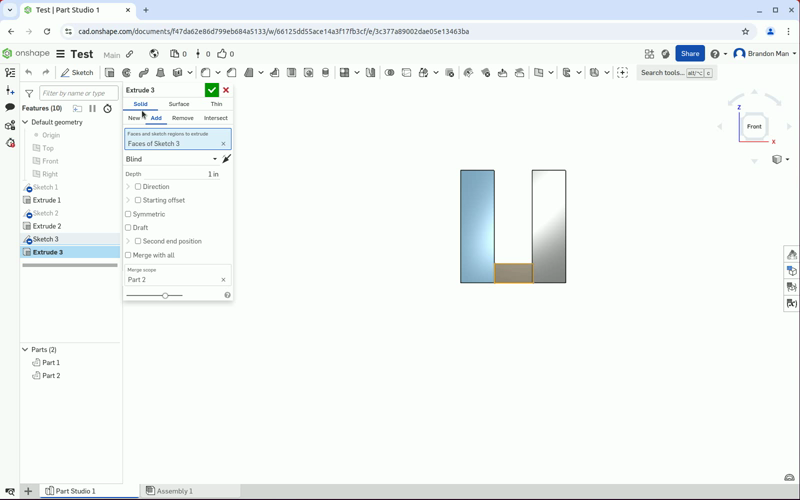
mouse_move(137, 120)
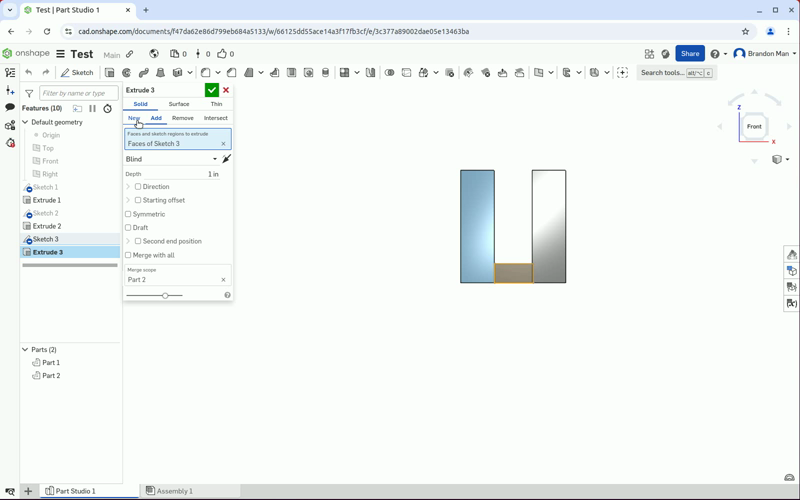
click(137, 120)
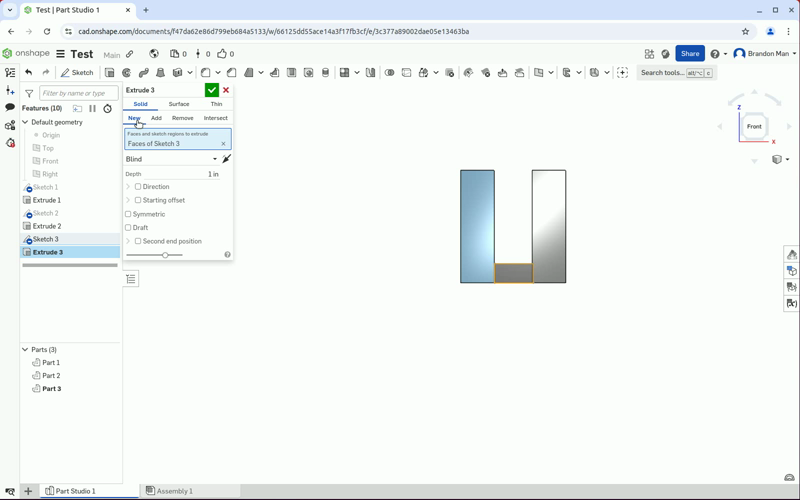
key(tab, 4)
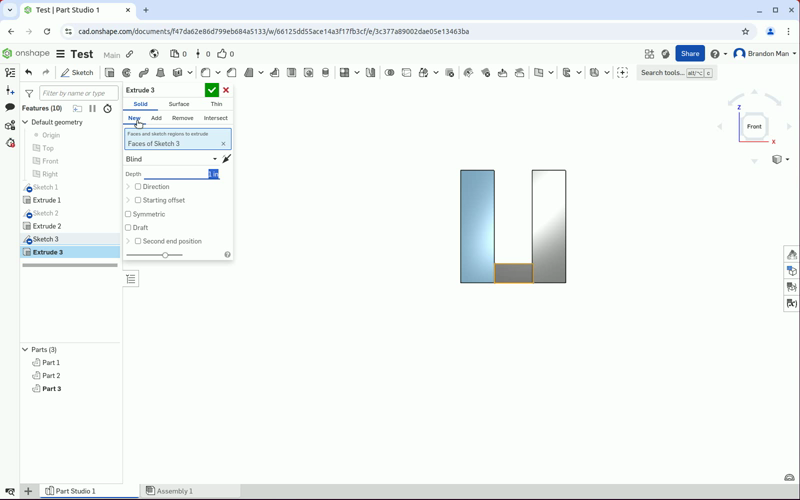
text(11.554)
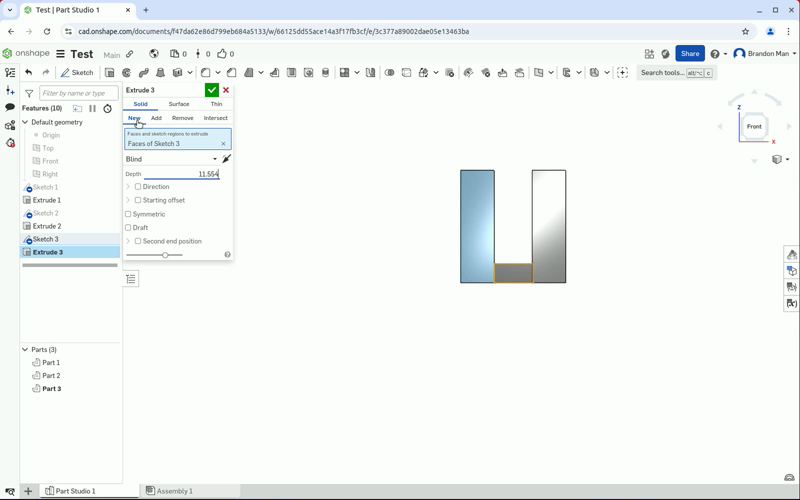
key(enter)
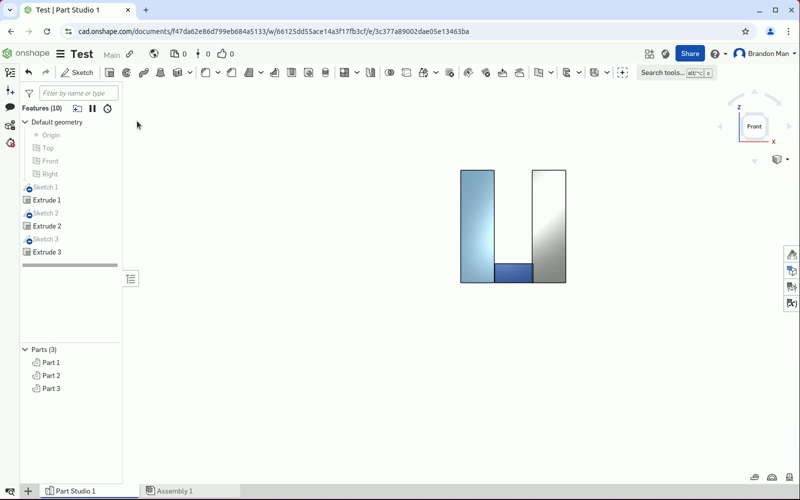
key(shift+h)
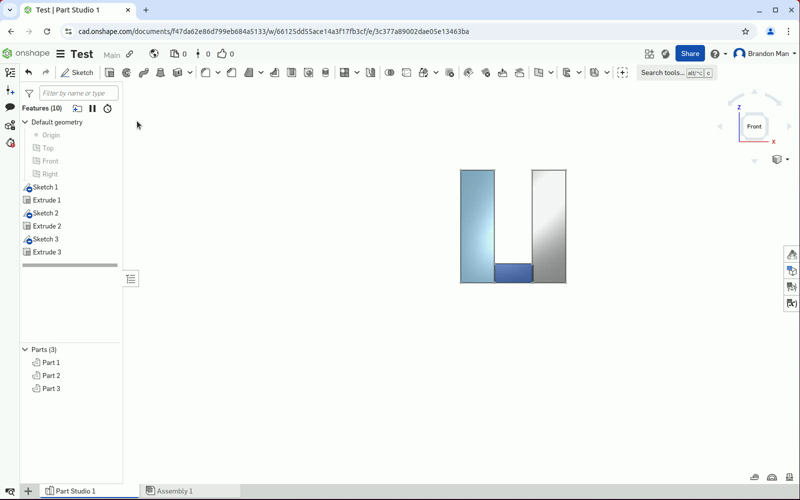
key(shift+h)
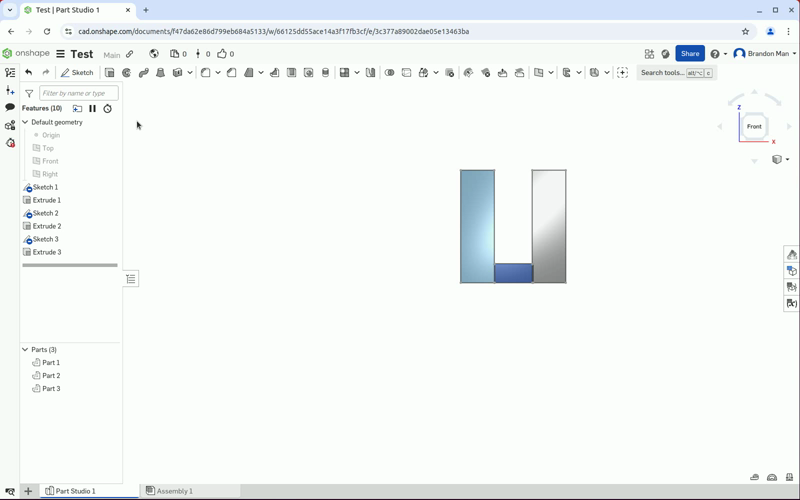
key(shift+7)
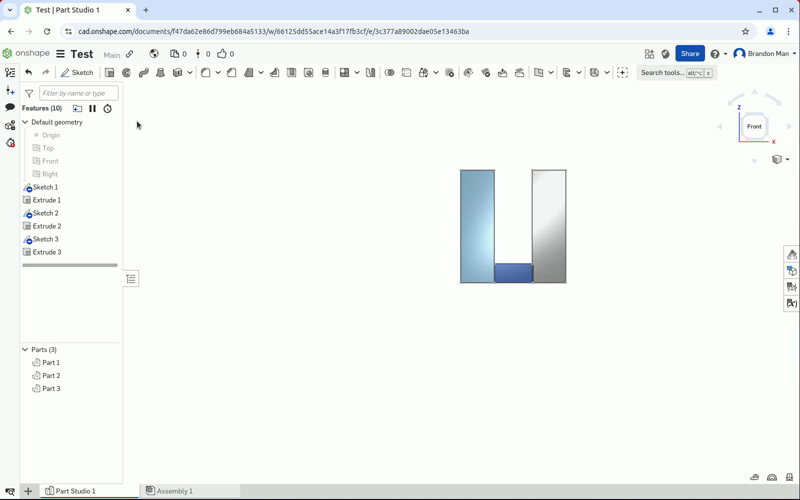
key(left, 2)
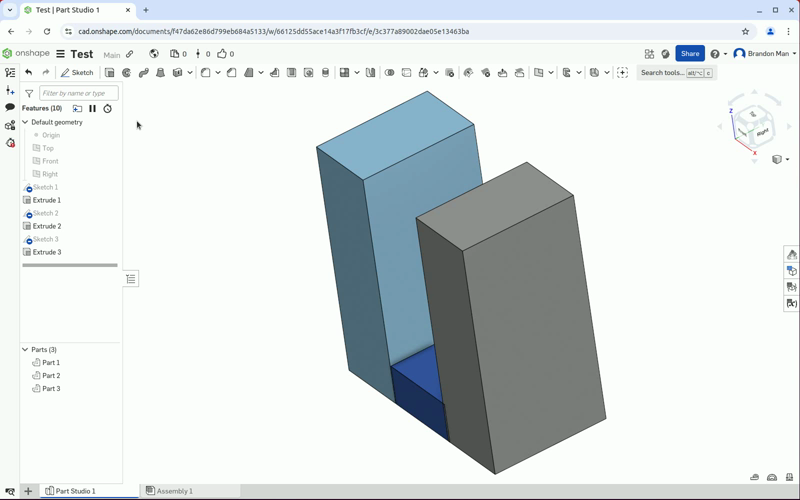
key(down, 2)
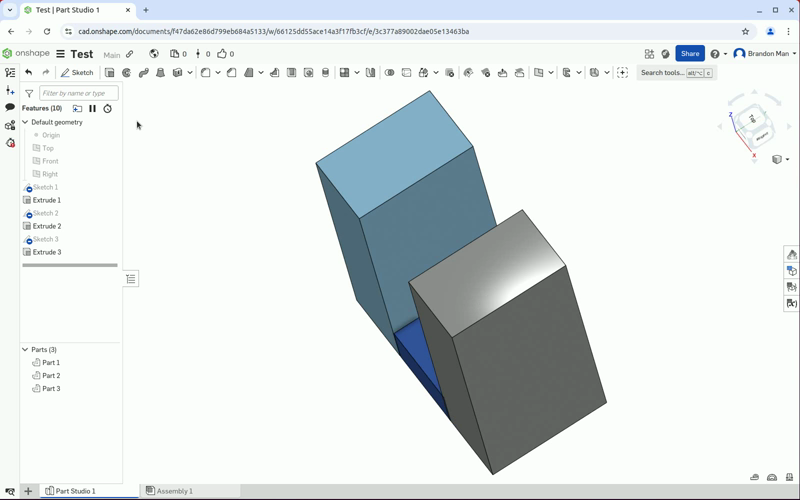
key(up, 2)
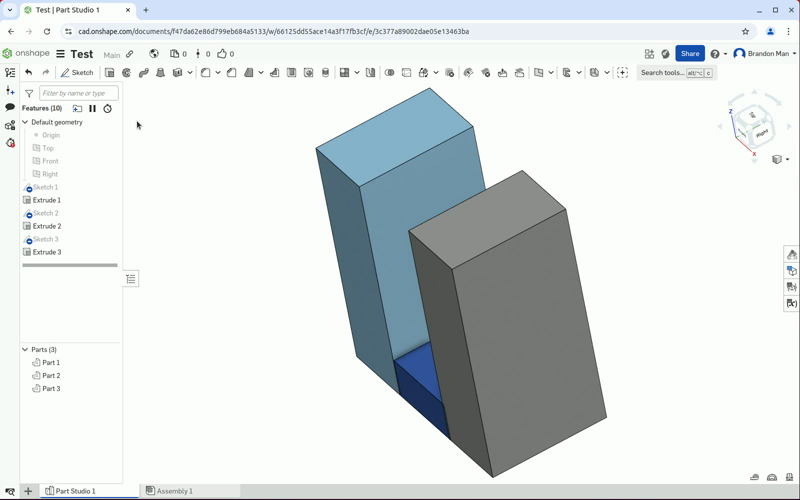
key(right, 2)
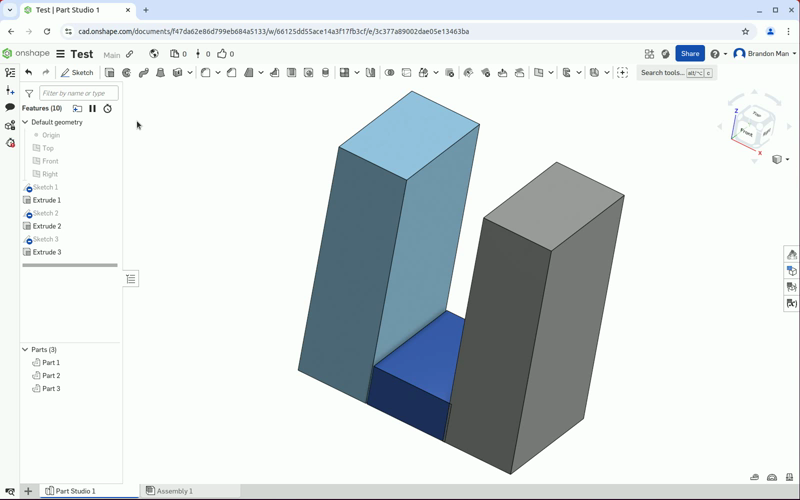
mouse_move(73, 189)
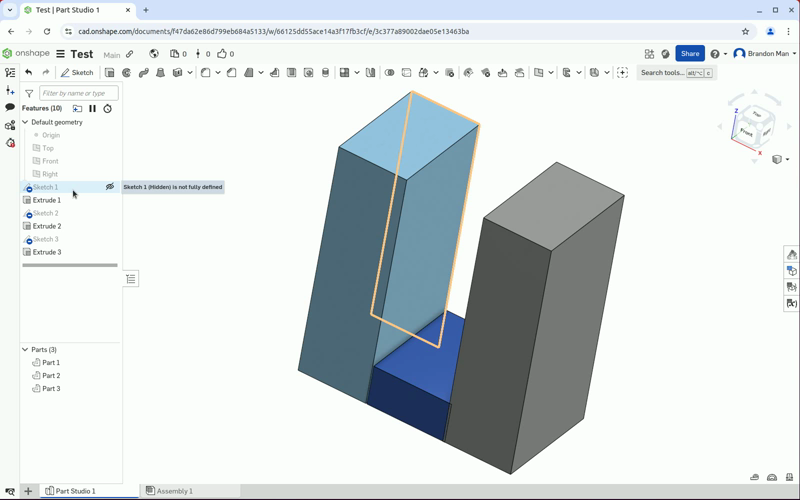
click(73, 189)